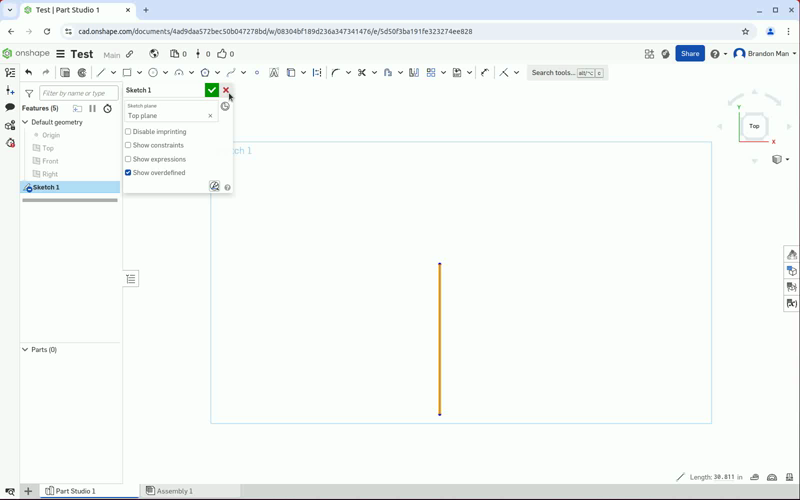
key(shift+h)
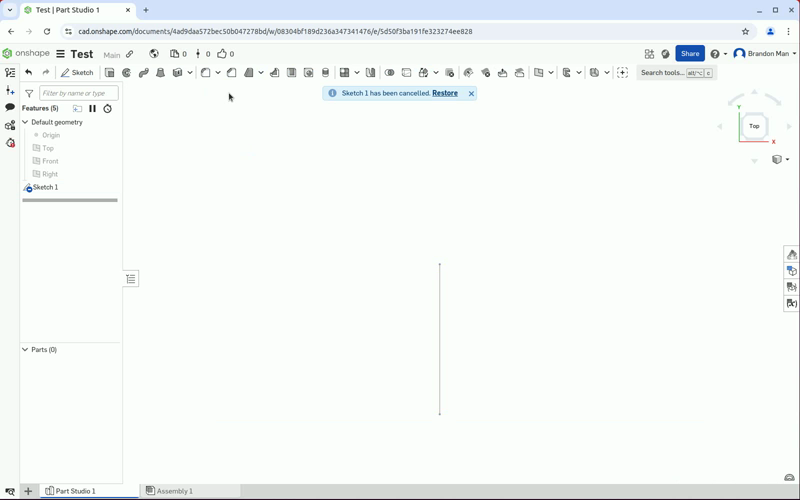
key(shift+s)
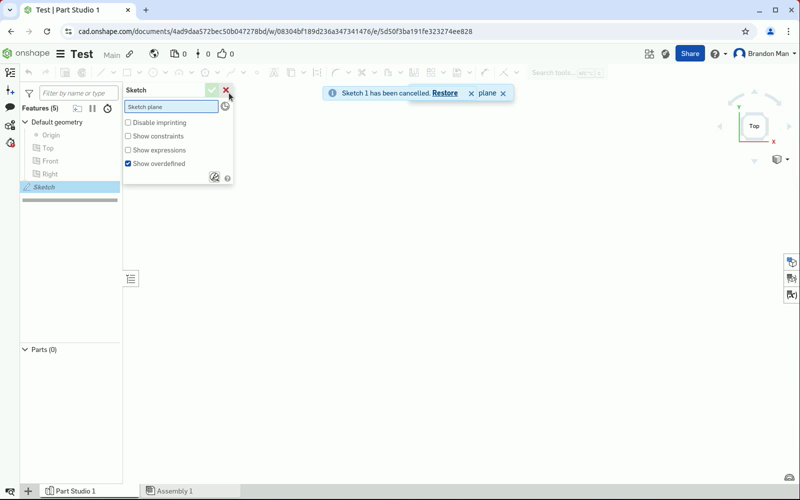
mouse_move(73, 150)
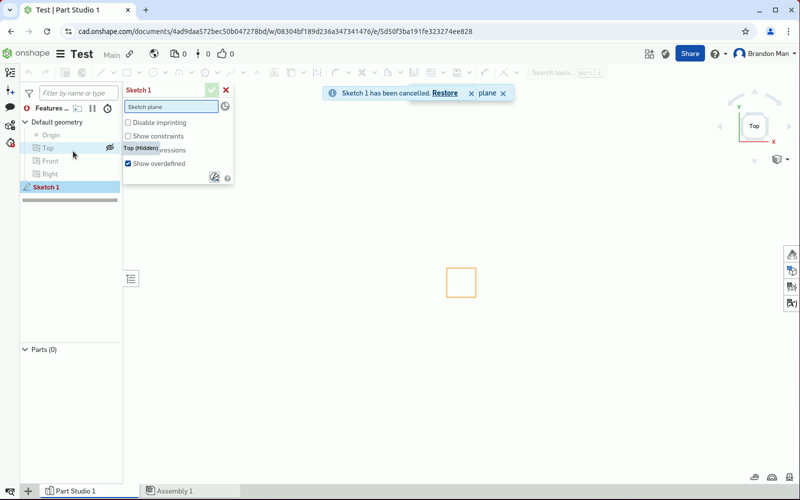
click(73, 150)
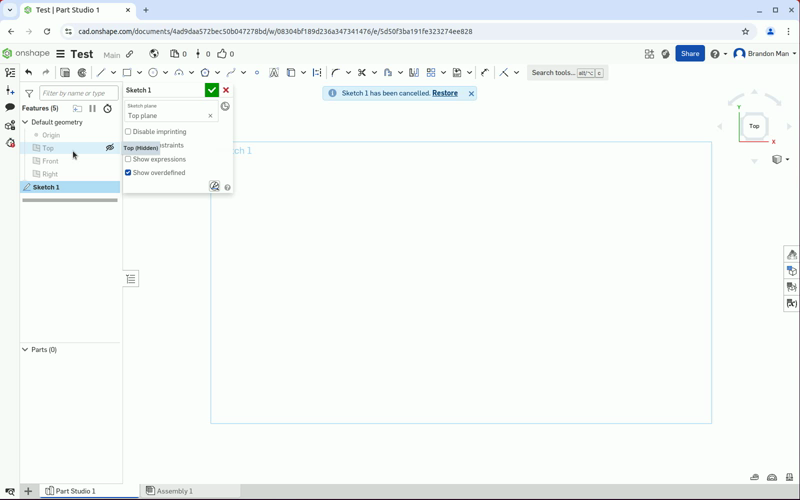
mouse_move(73, 352)
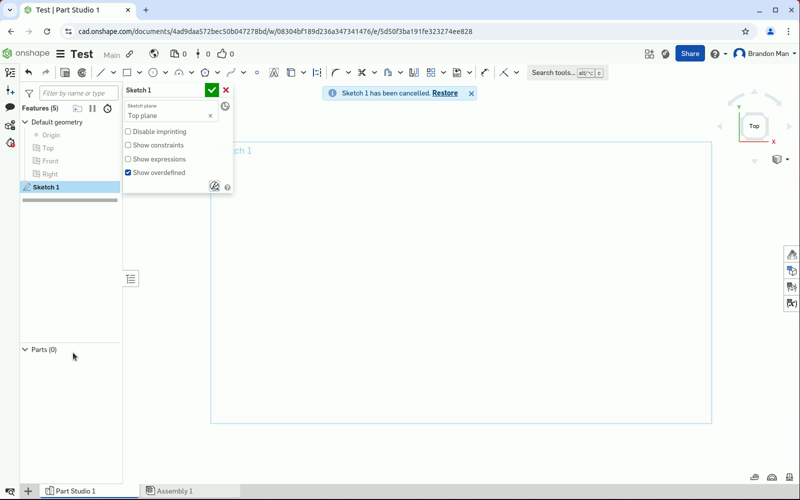
key(y)
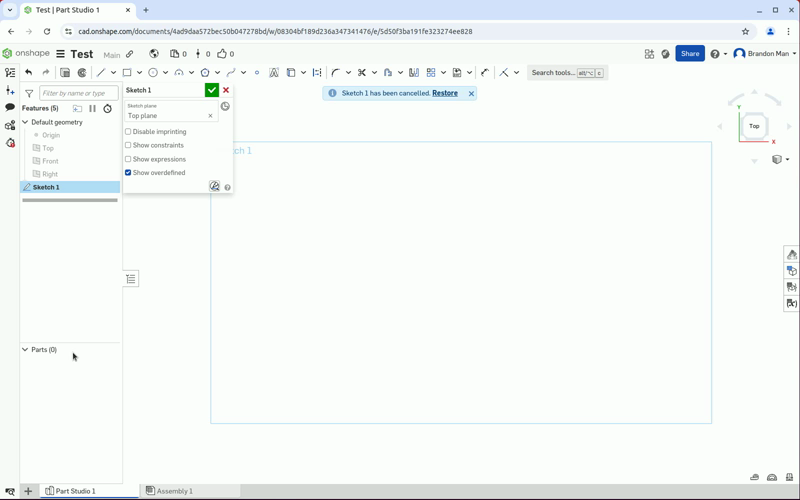
key(a)
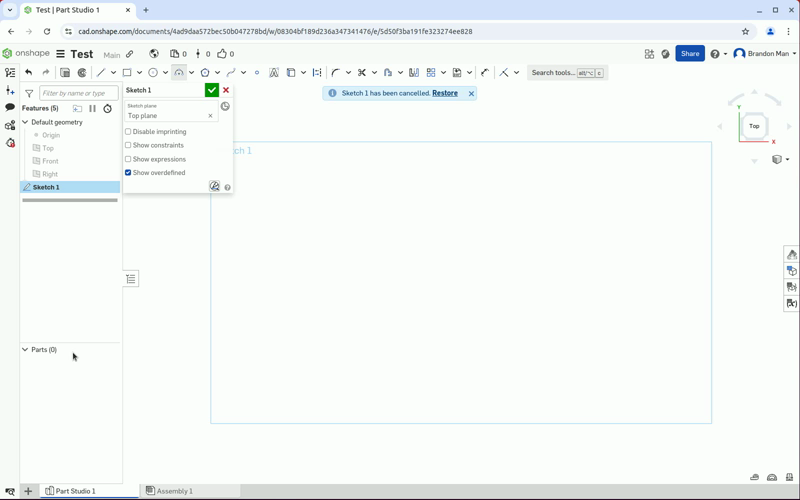
key_down(shift)
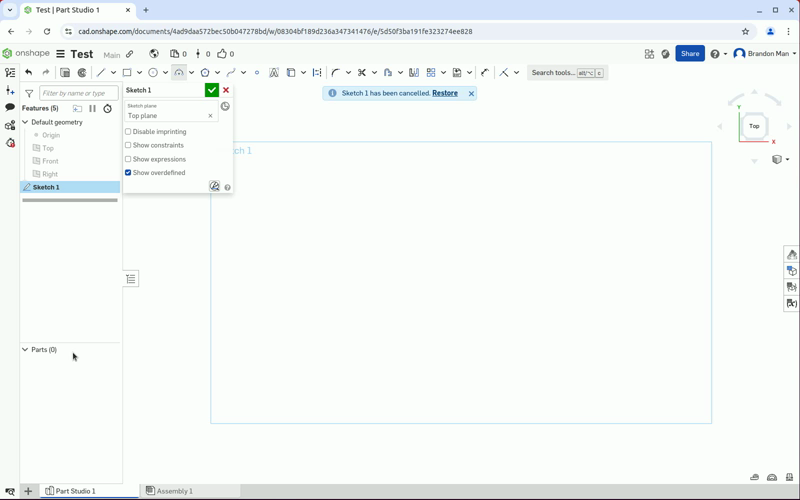
mouse_move(414, 179)
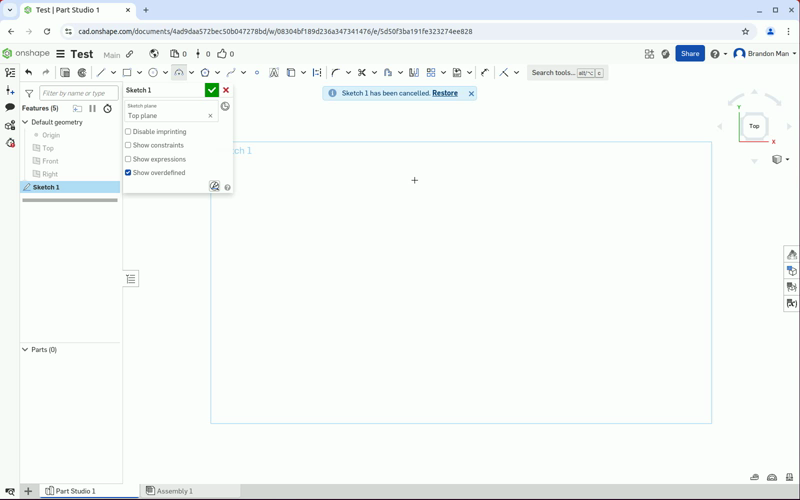
click(414, 179)
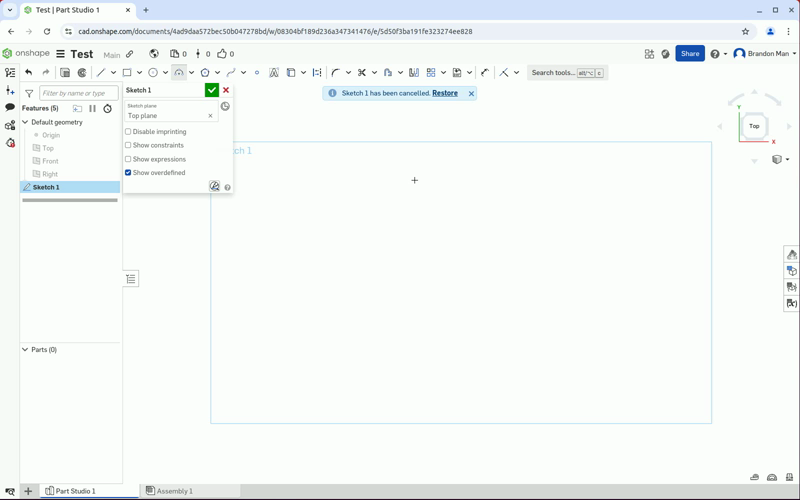
key_up(shift)
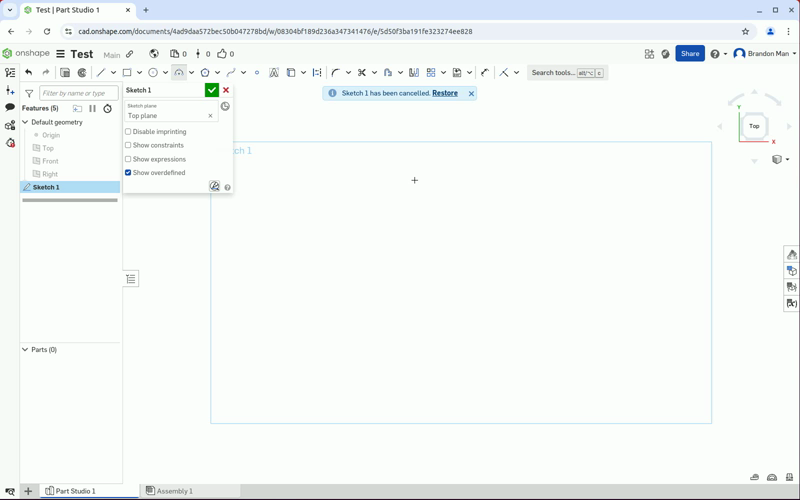
key_down(shift)
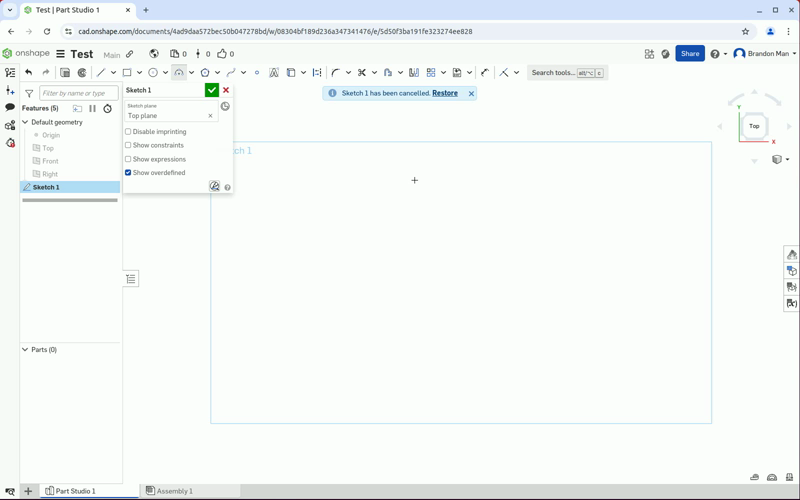
mouse_move(458, 170)
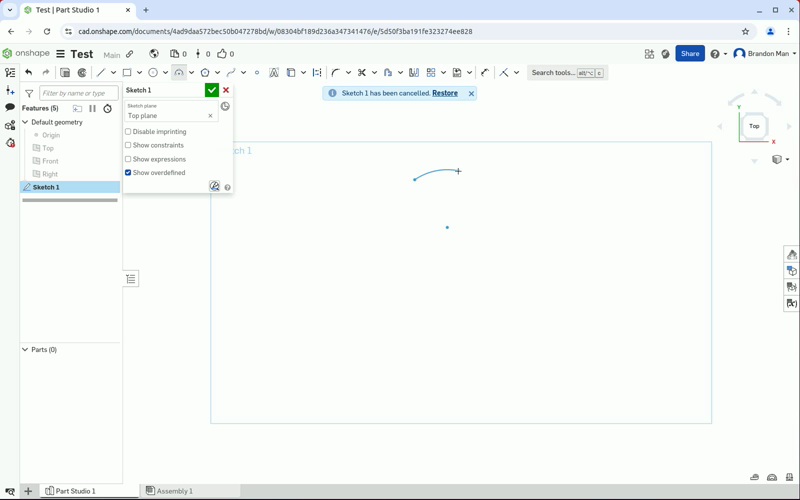
click(458, 170)
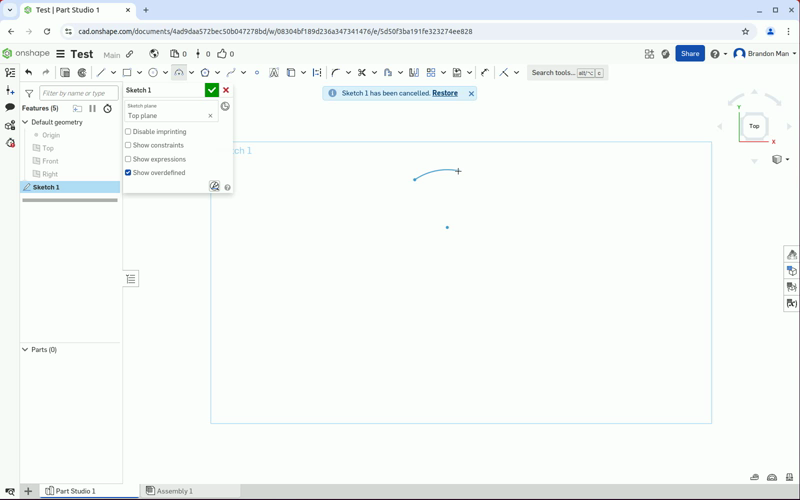
mouse_move(482, 393)
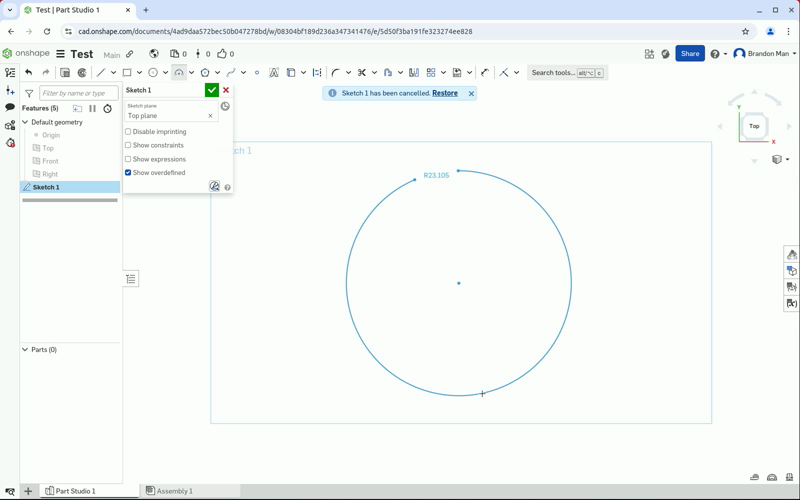
click(482, 393)
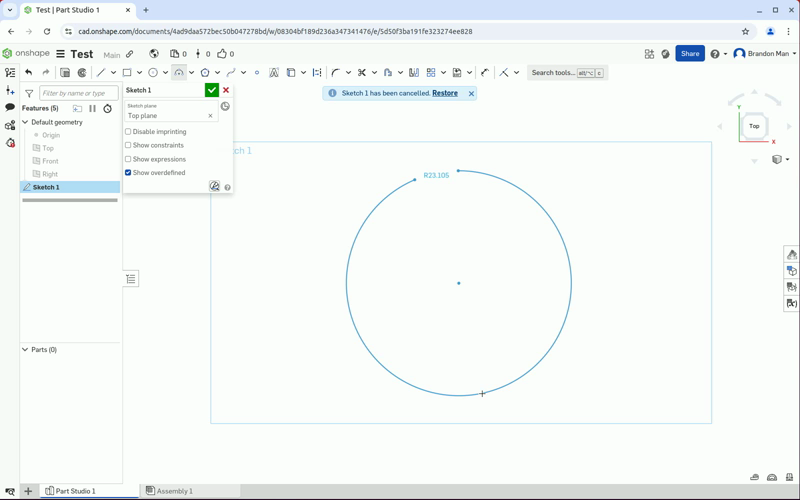
key_up(shift)
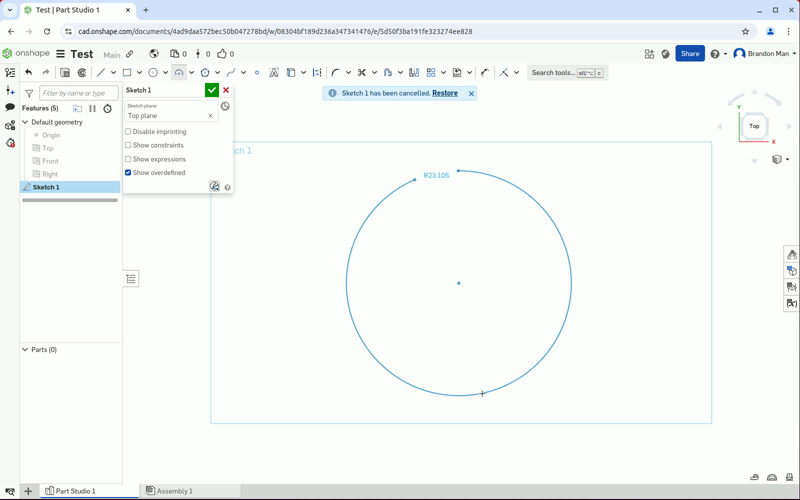
mouse_move(458, 170)
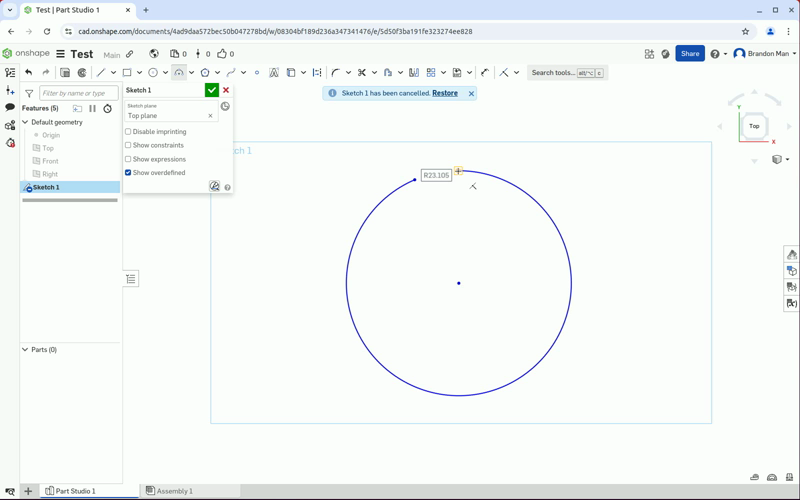
click(458, 170)
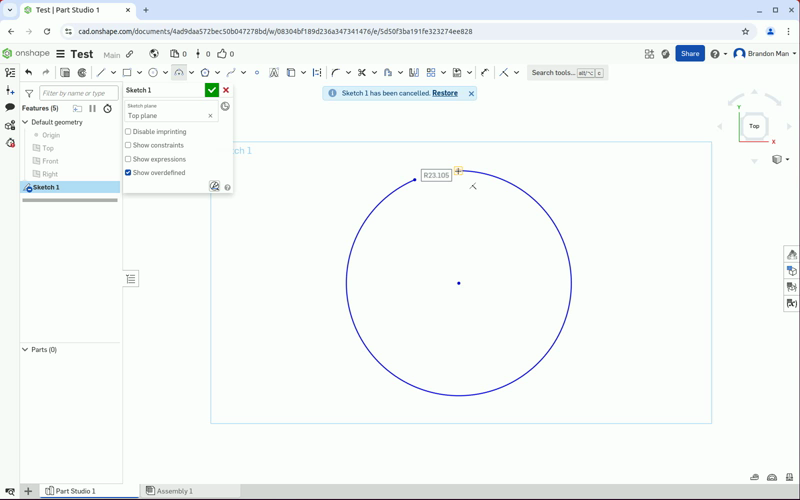
mouse_move(414, 179)
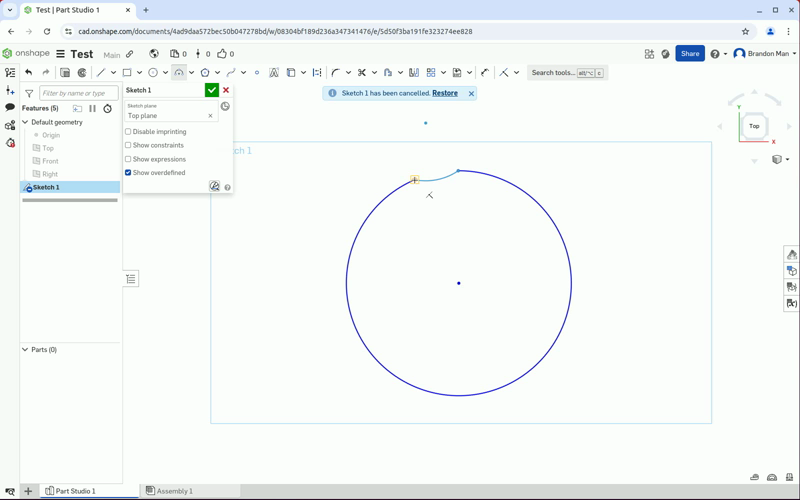
click(414, 179)
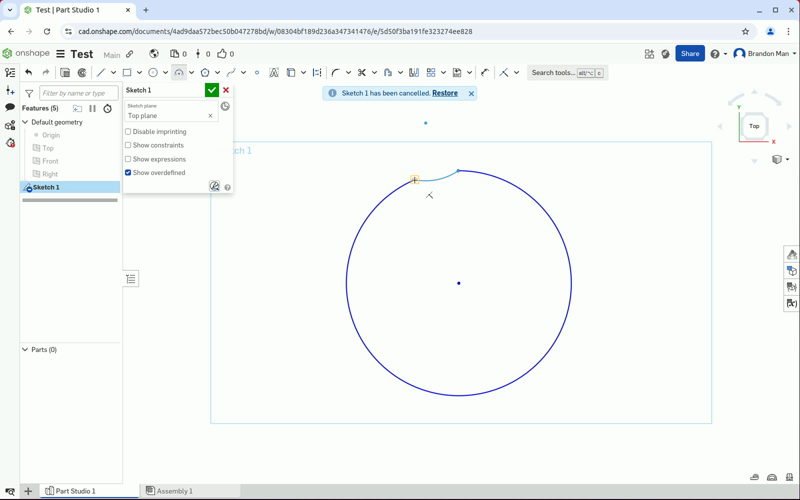
key_down(shift)
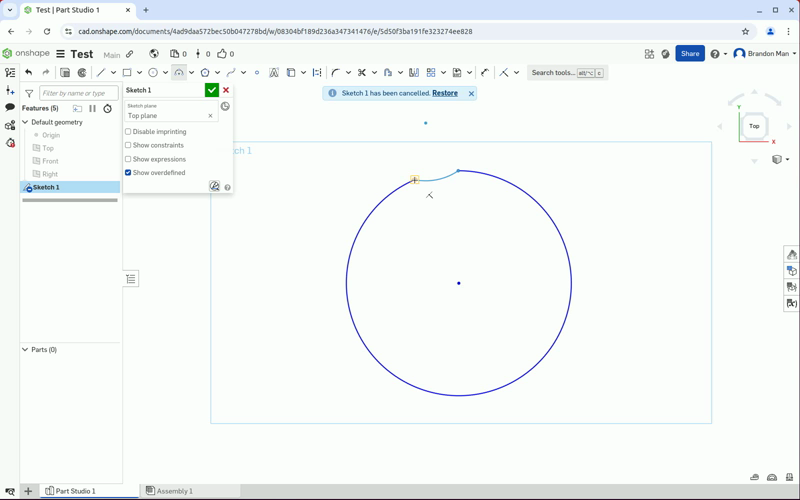
mouse_move(440, 194)
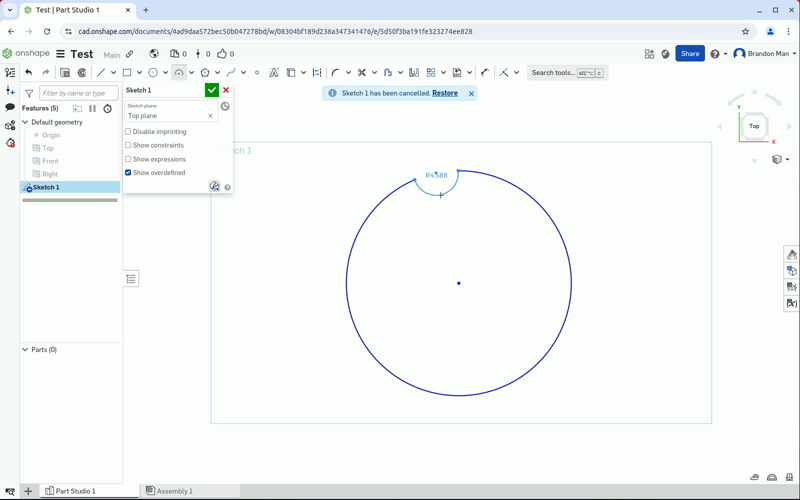
click(440, 194)
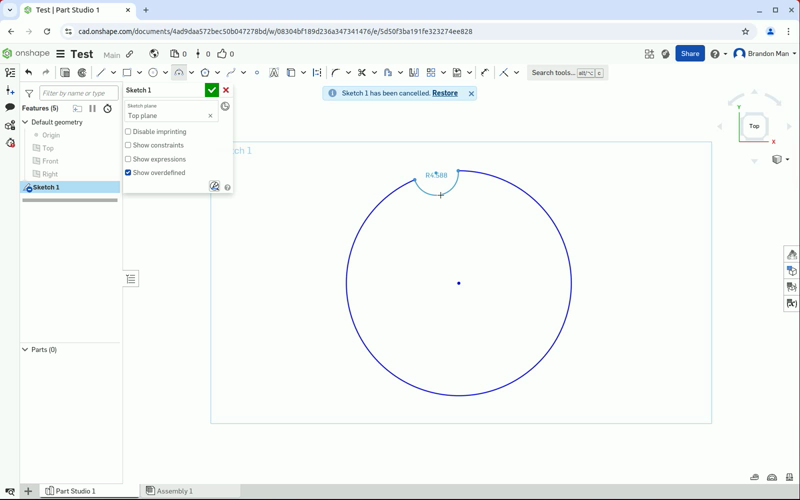
key_up(shift)
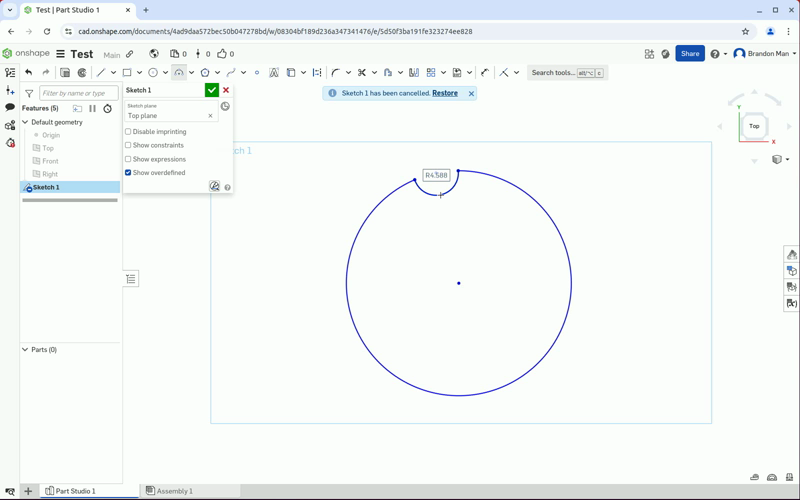
key(esc)
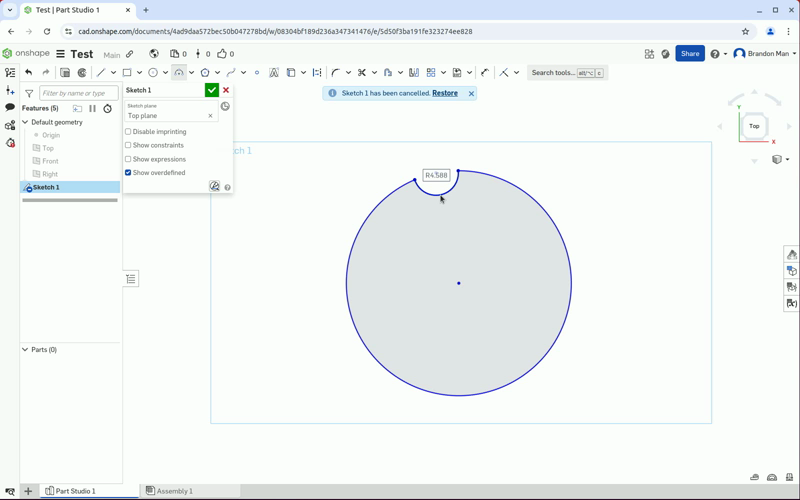
key(c)
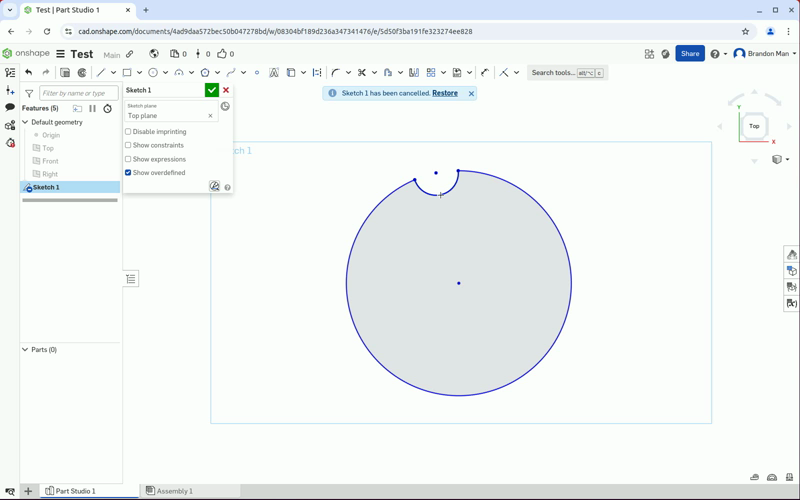
key_down(shift)
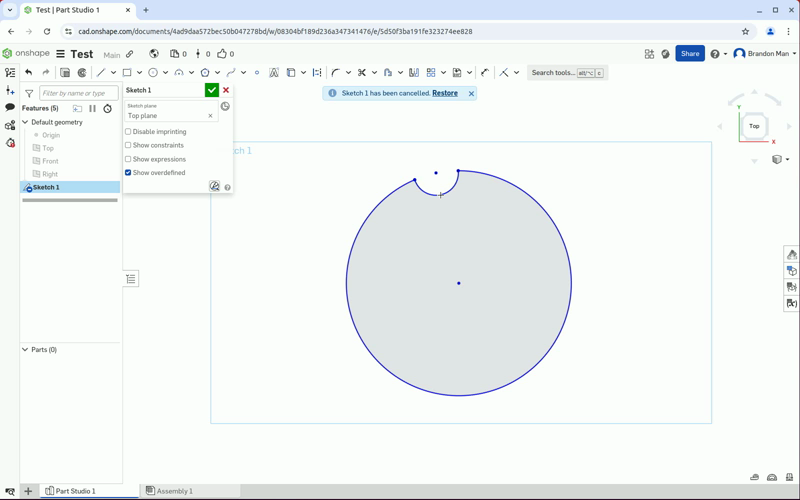
mouse_move(460, 281)
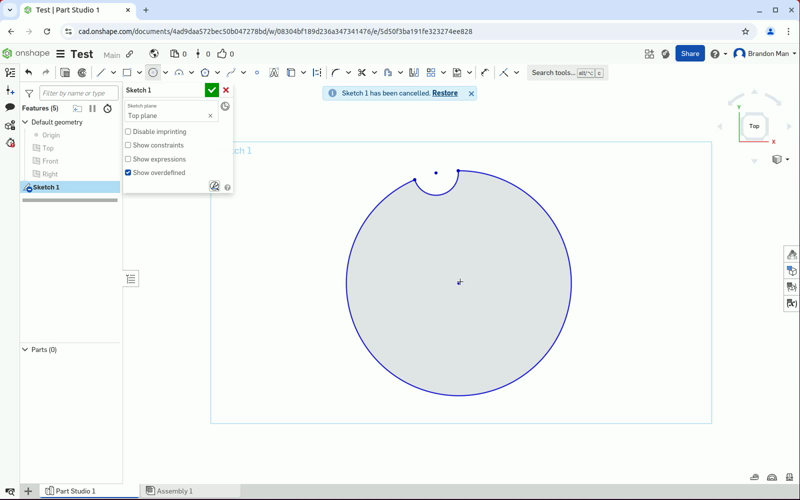
scroll(6)
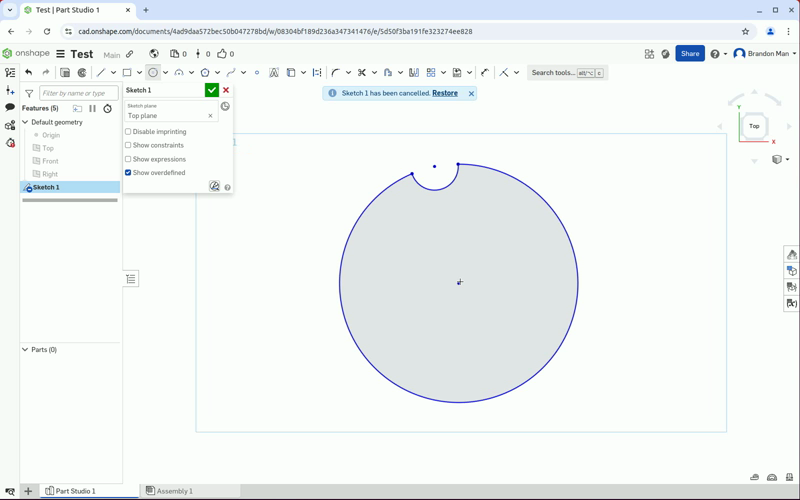
scroll(6)
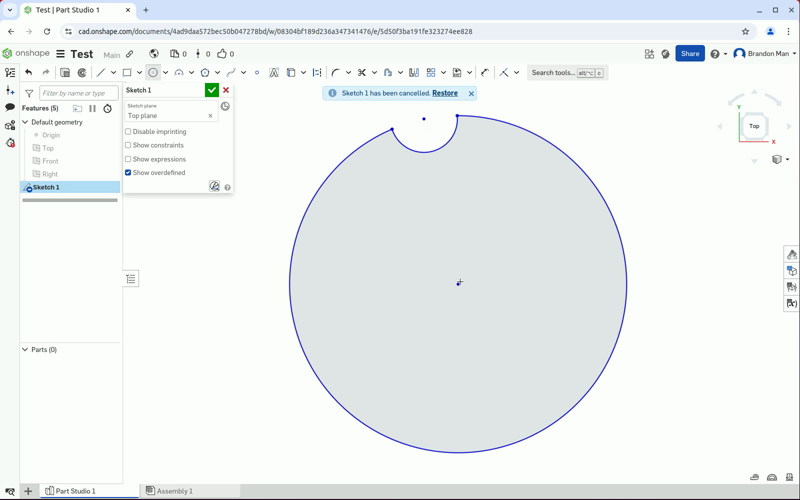
scroll(6)
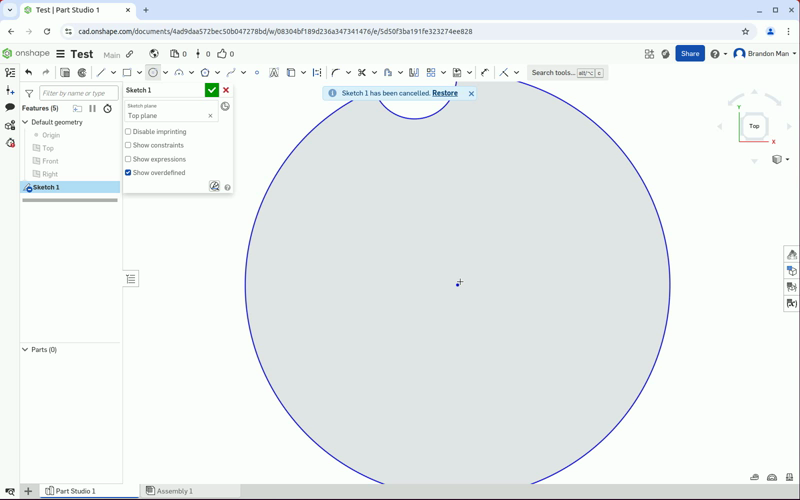
scroll(6)
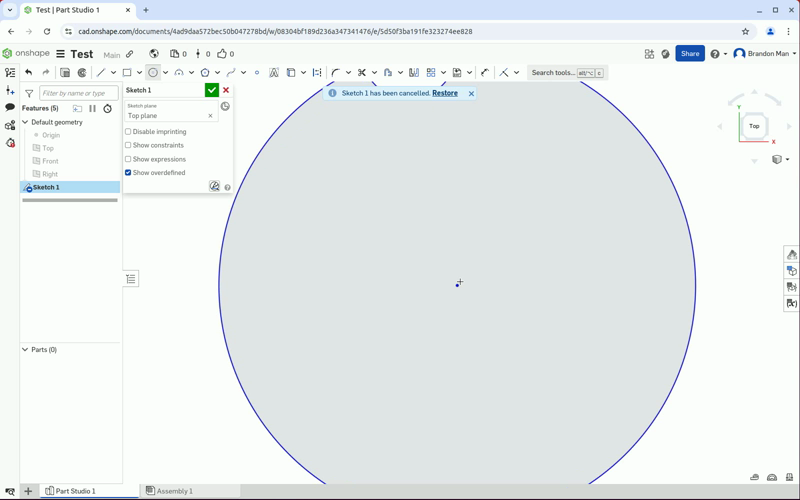
scroll(6)
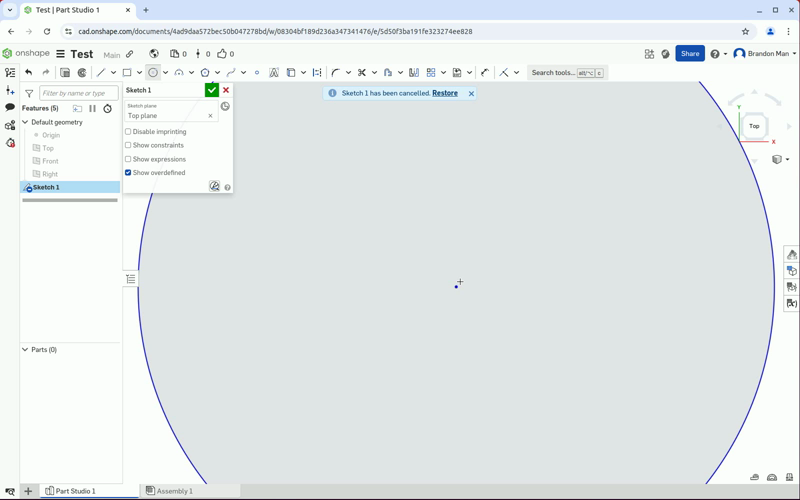
scroll(6)
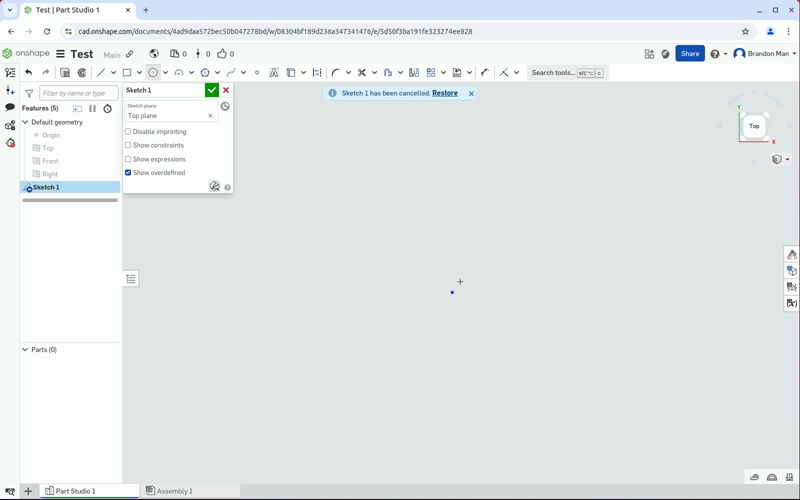
scroll(6)
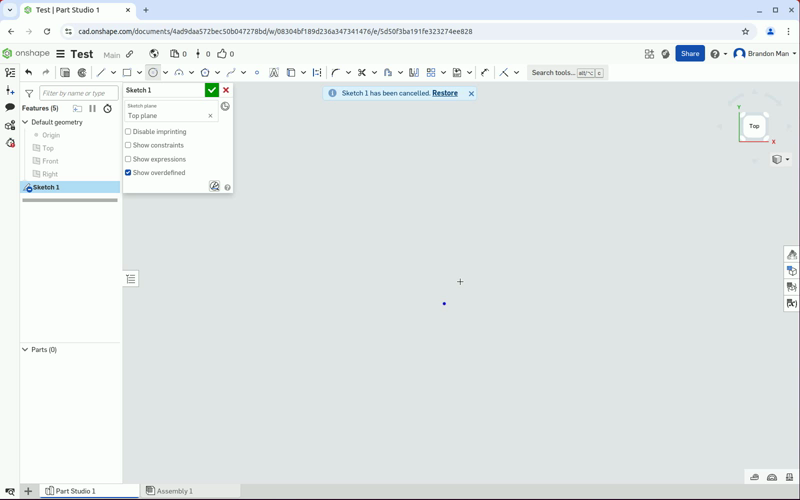
click(460, 281)
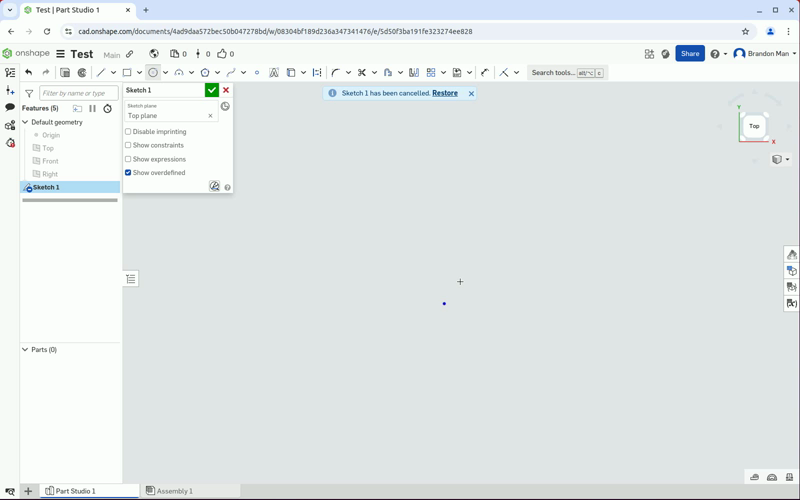
scroll(-6)
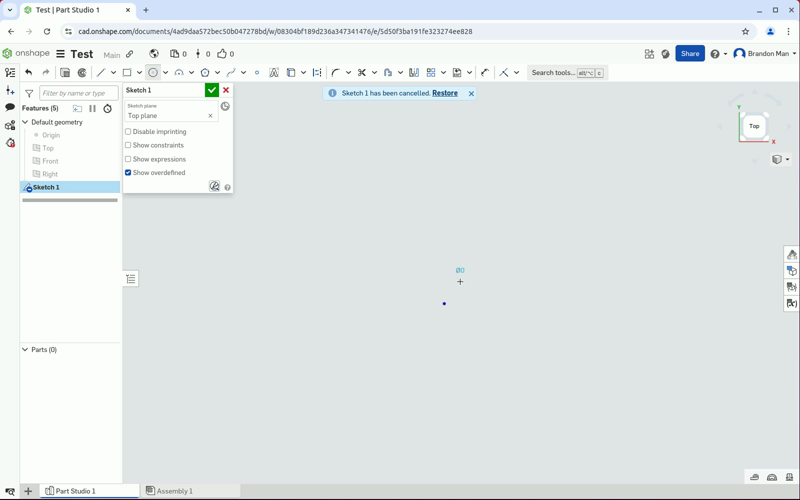
scroll(-6)
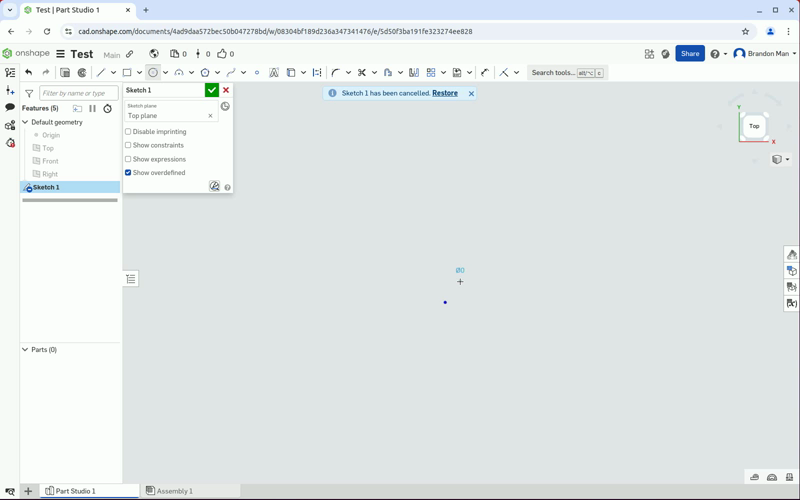
scroll(-6)
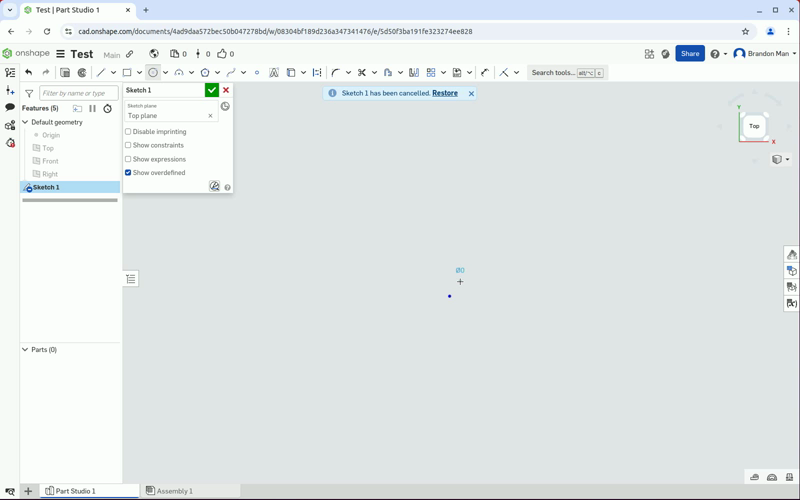
scroll(-6)
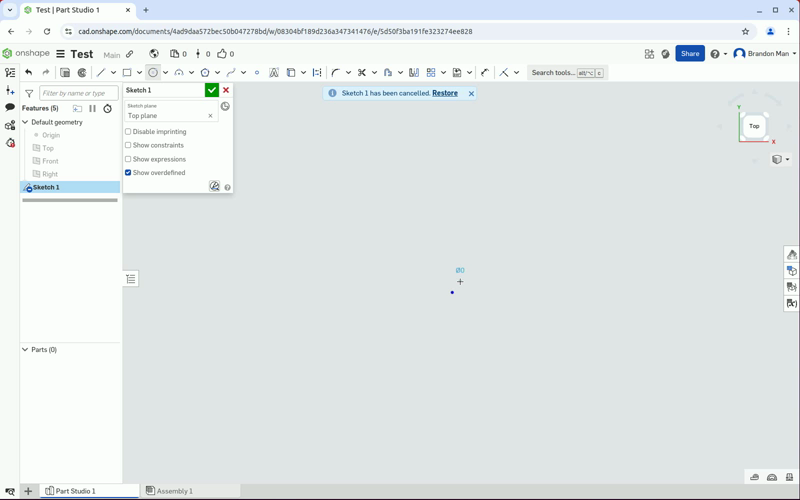
scroll(-6)
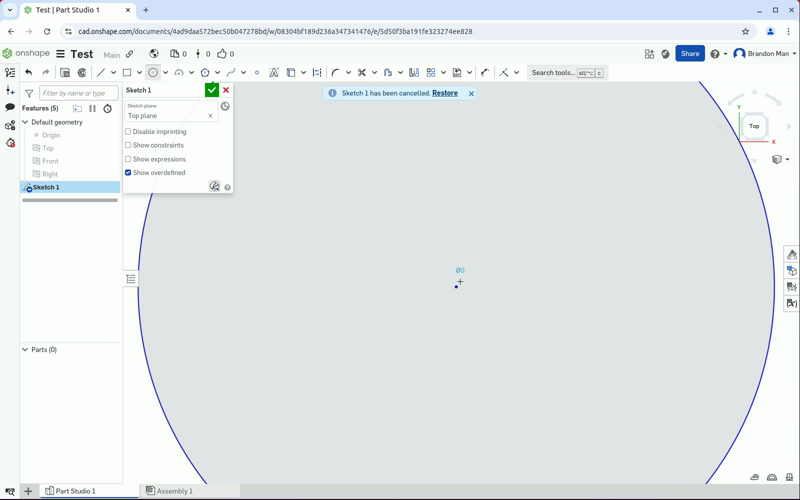
scroll(-6)
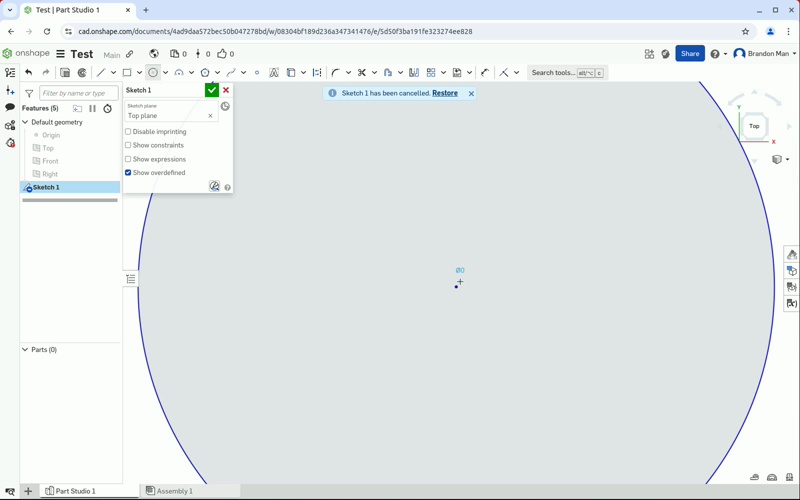
scroll(-6)
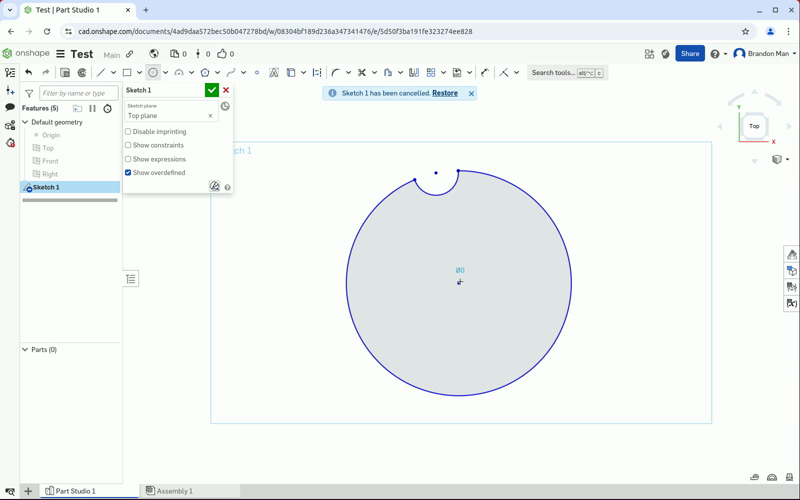
key_up(shift)
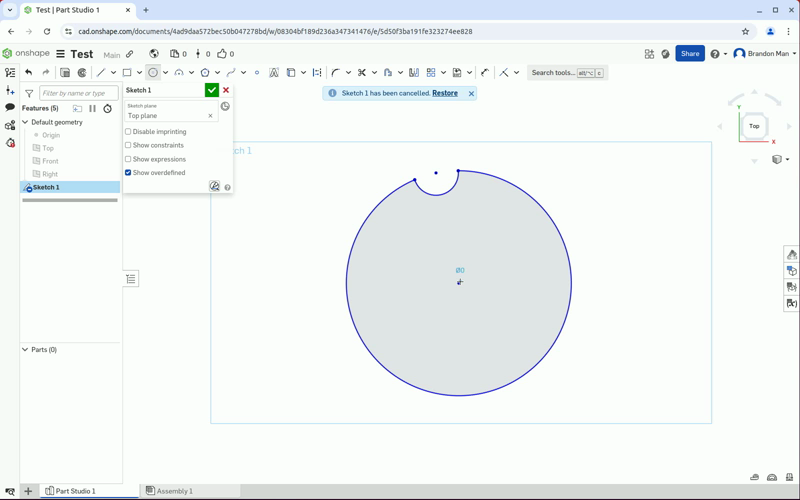
mouse_move(476, 281)
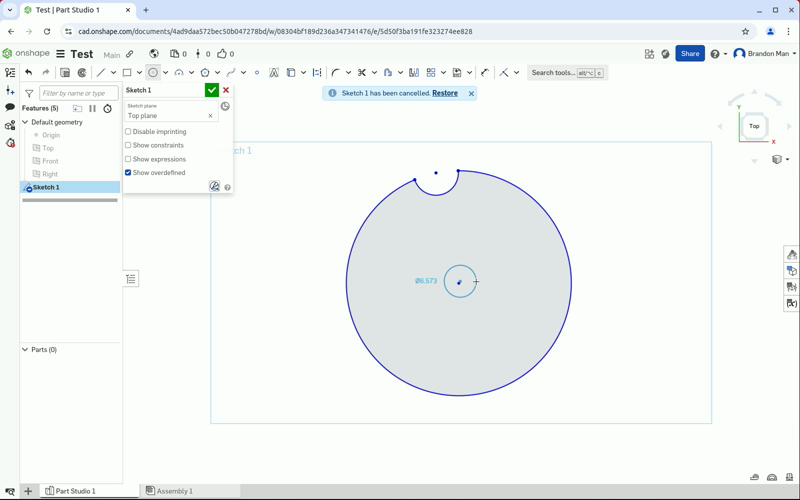
click(476, 281)
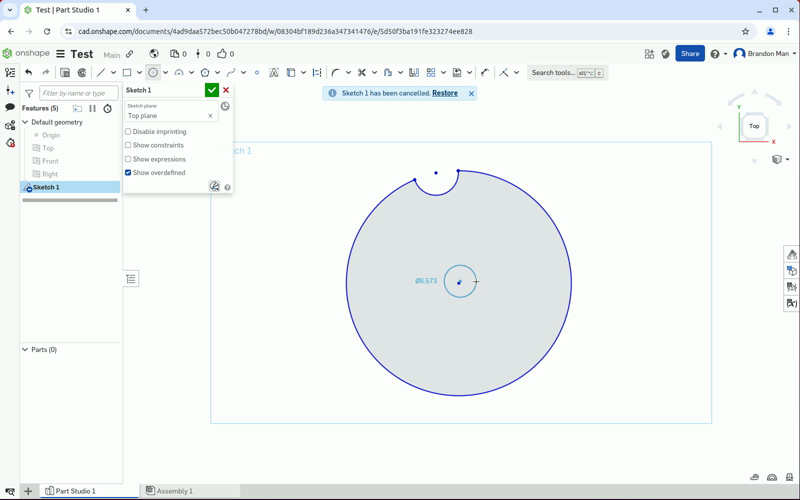
key(esc)
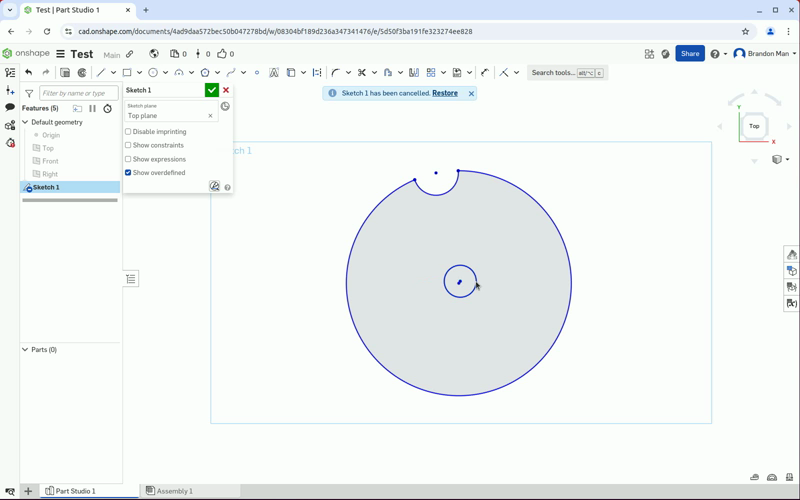
mouse_move(527, 253)
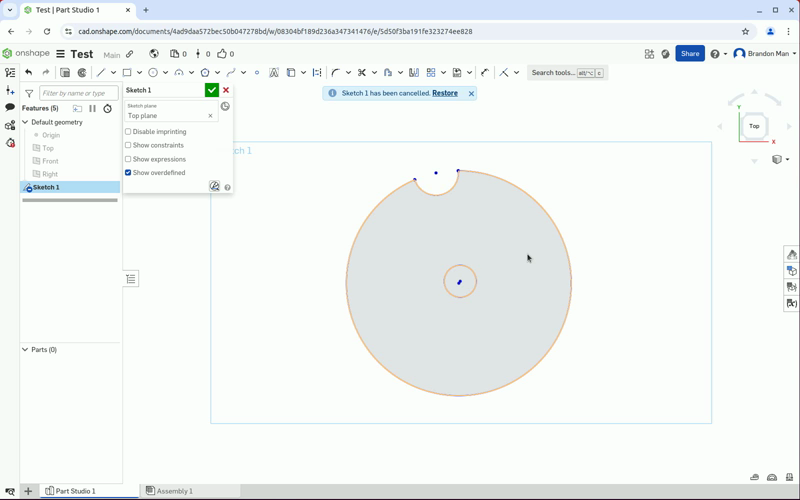
click(527, 253)
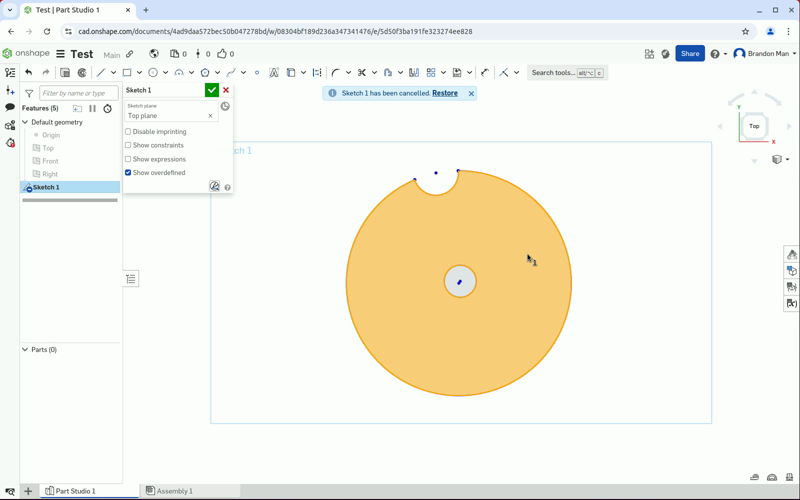
mouse_move(73, 352)
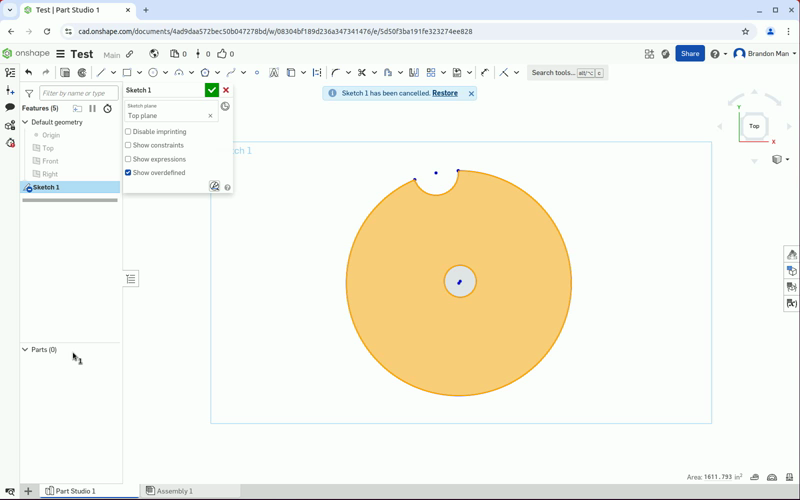
key(shift+y)
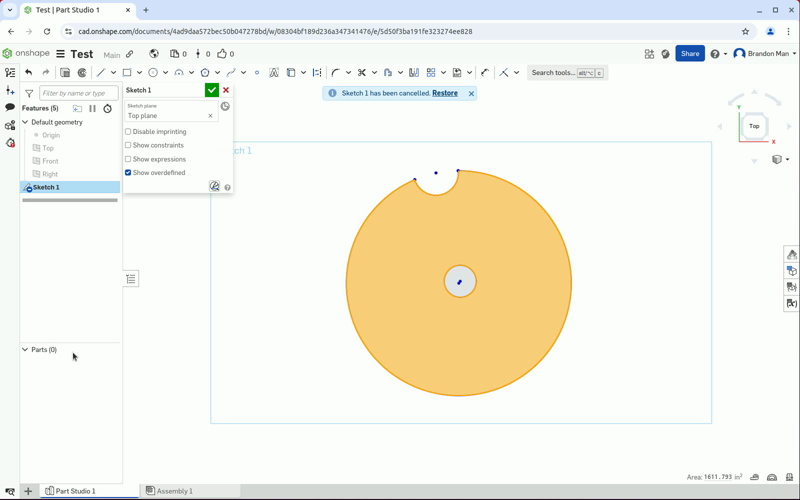
key(shift+e)
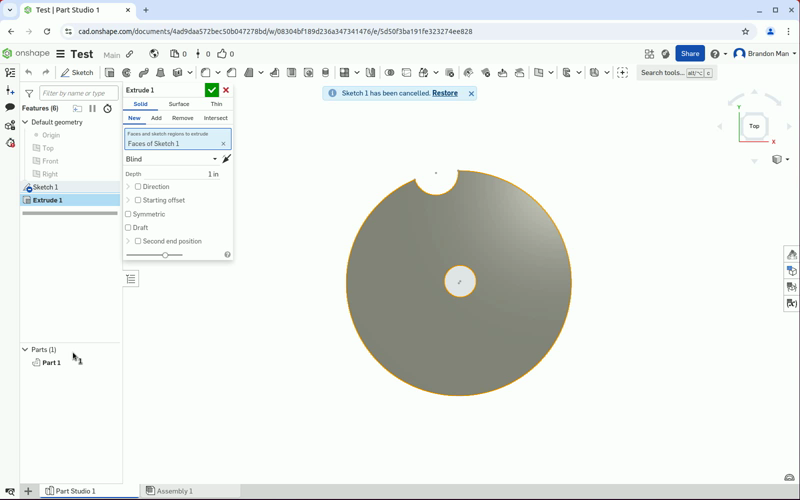
mouse_move(143, 106)
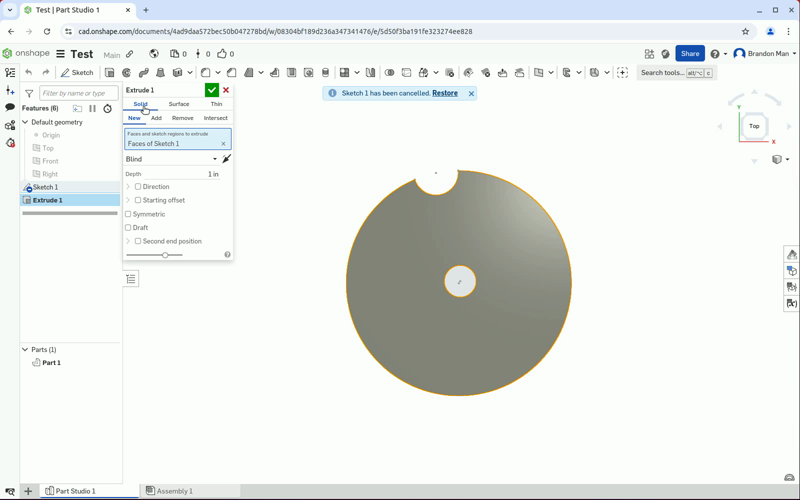
click(143, 106)
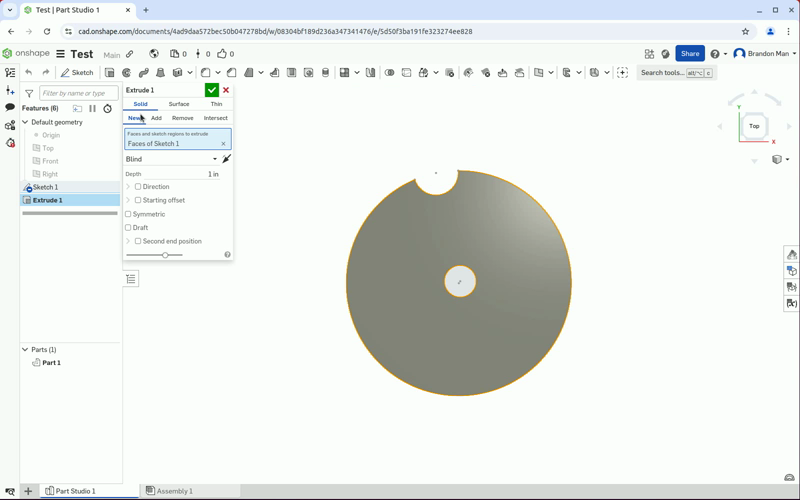
mouse_move(137, 120)
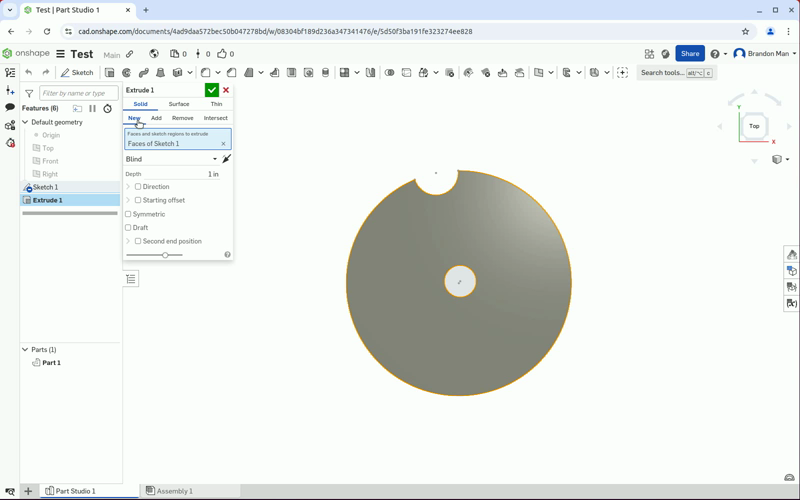
click(137, 120)
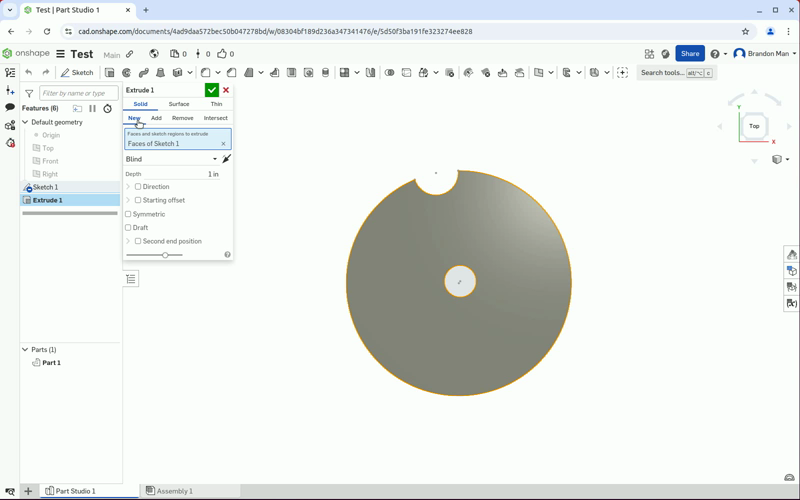
key(tab, 4)
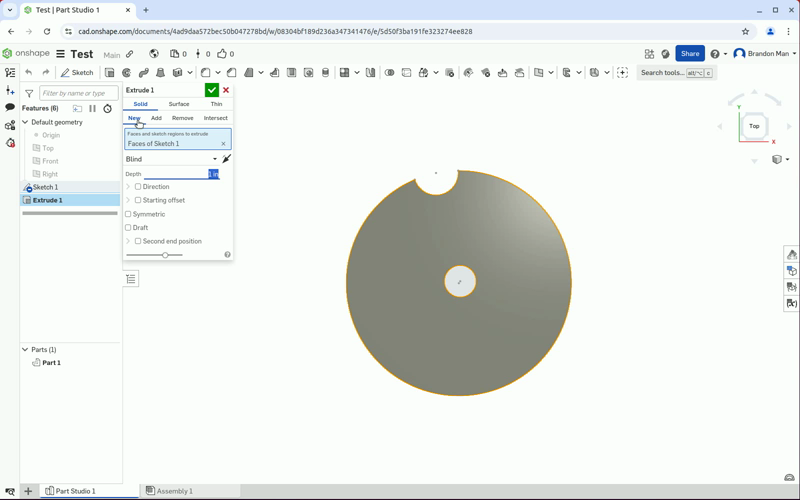
text(7.943)
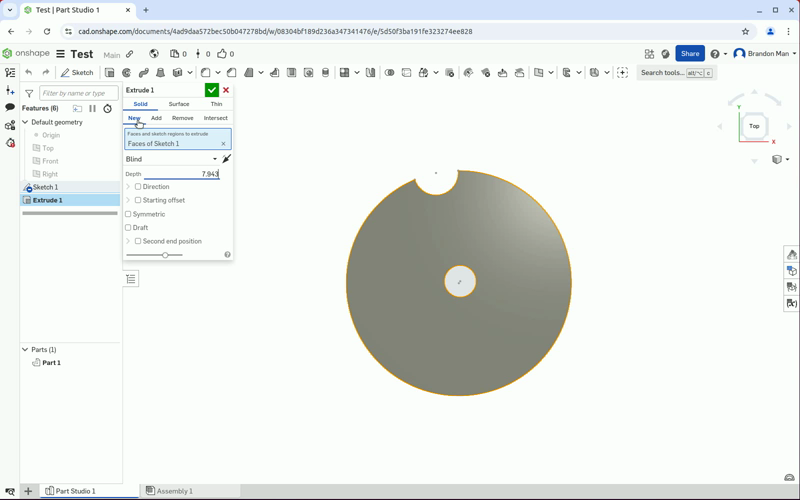
key(enter)
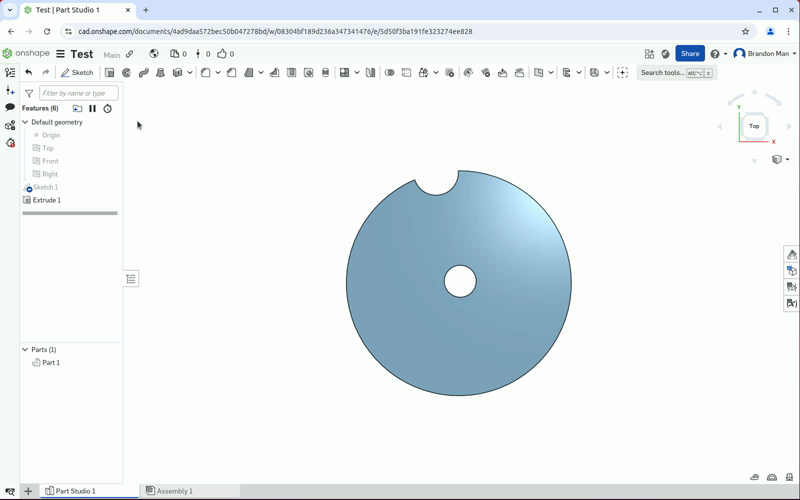
key(shift+h)
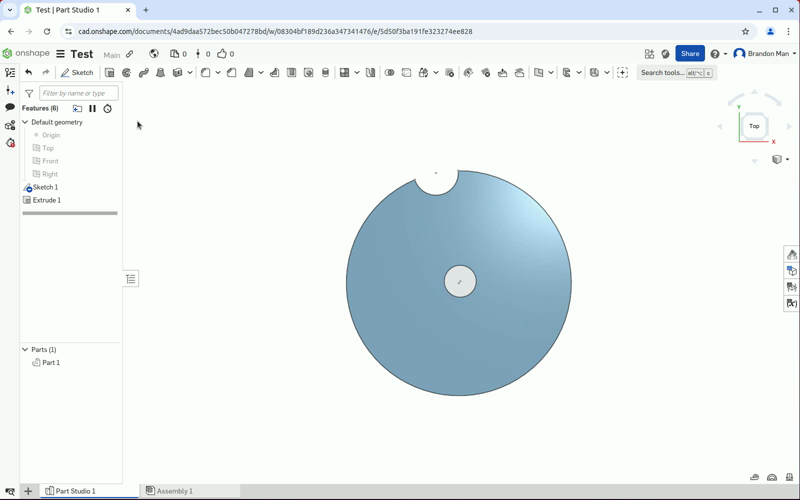
key(shift+h)
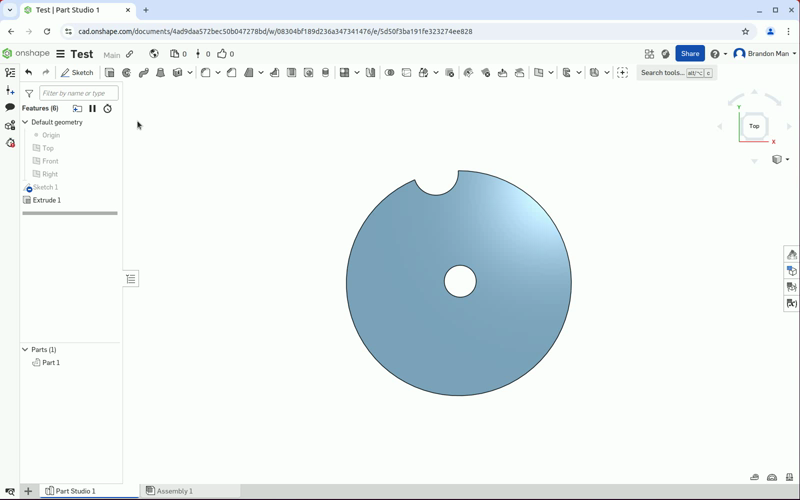
mouse_move(73, 189)
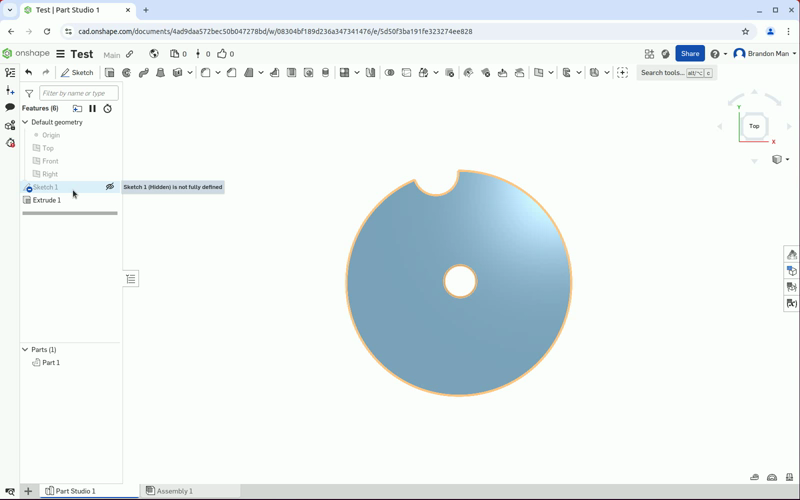
click(73, 189)
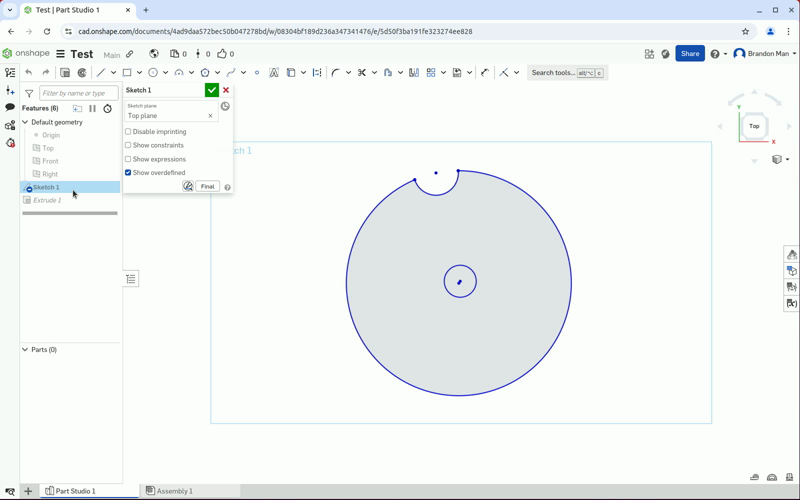
mouse_move(229, 92)
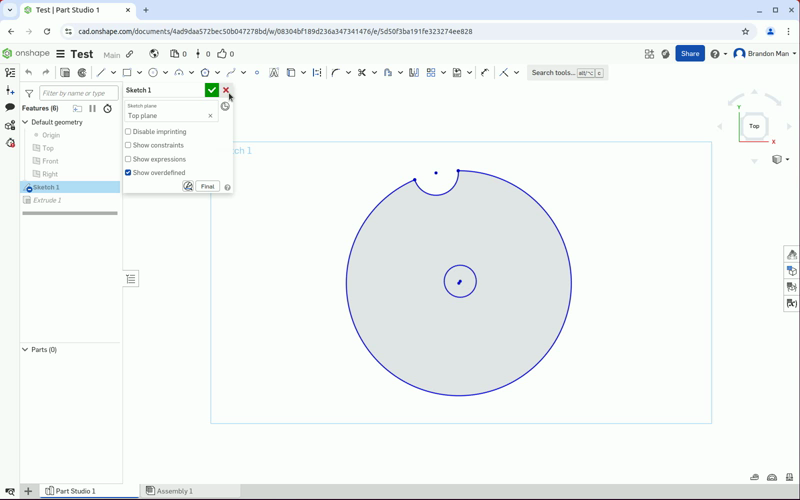
click(229, 92)
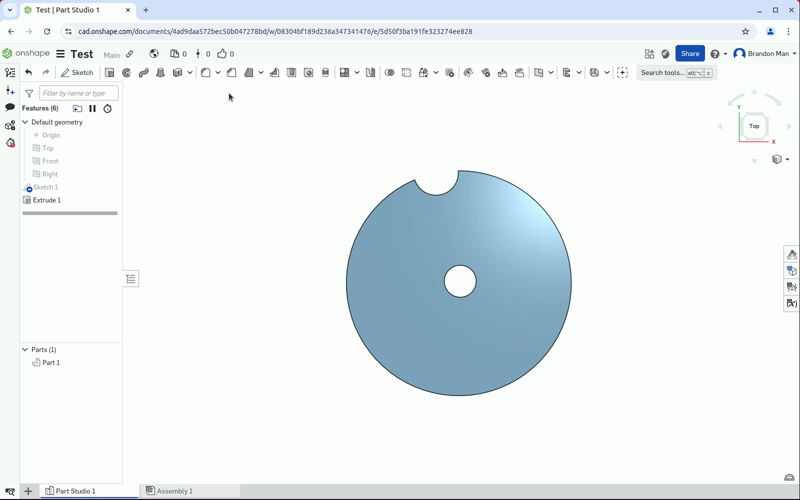
mouse_move(541, 75)
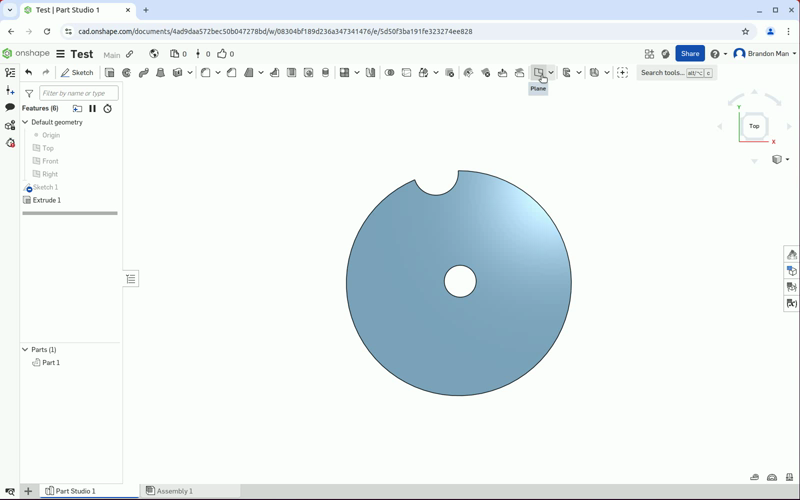
click(541, 75)
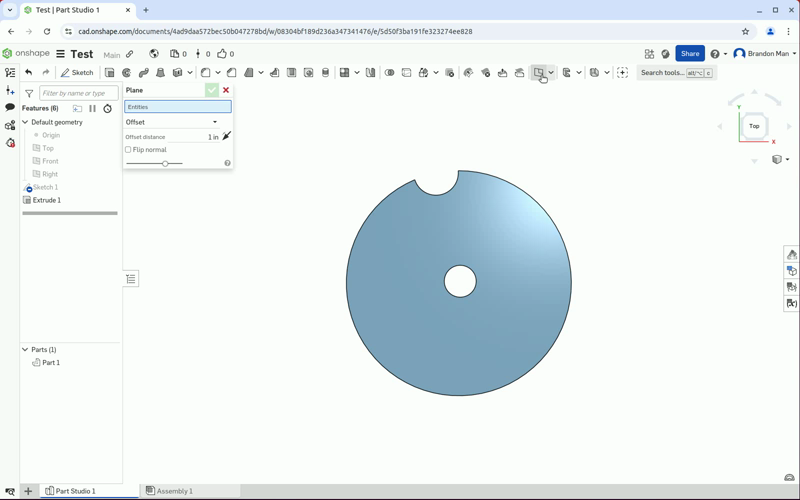
mouse_move(73, 150)
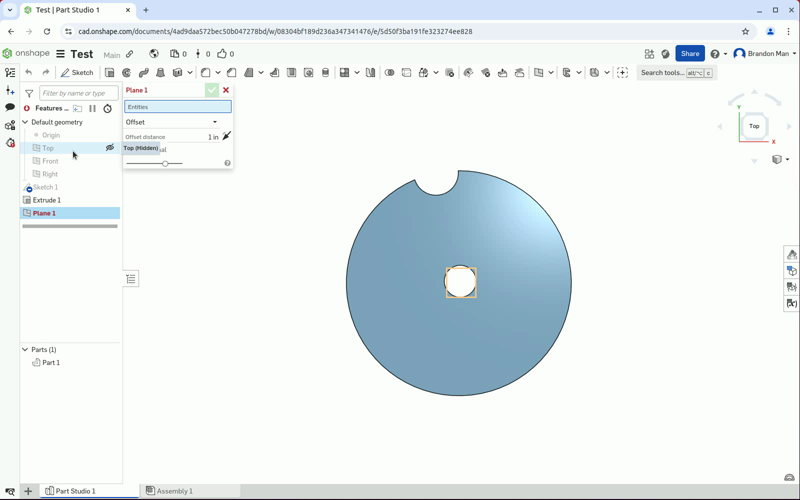
click(73, 150)
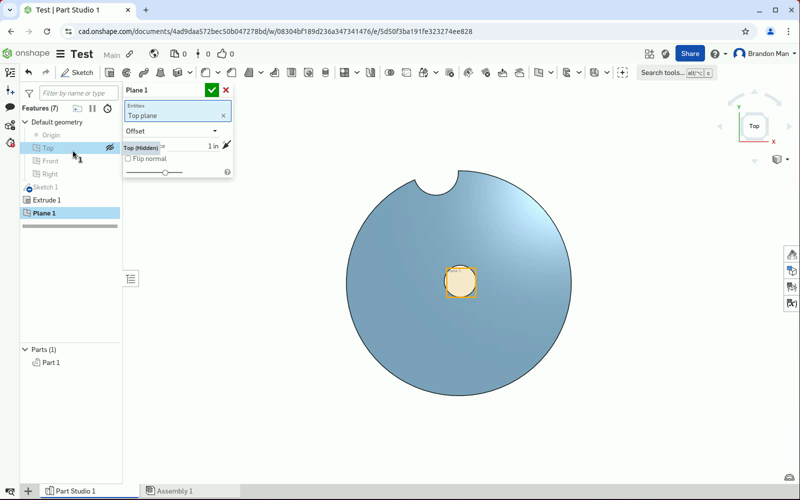
key(tab, 2)
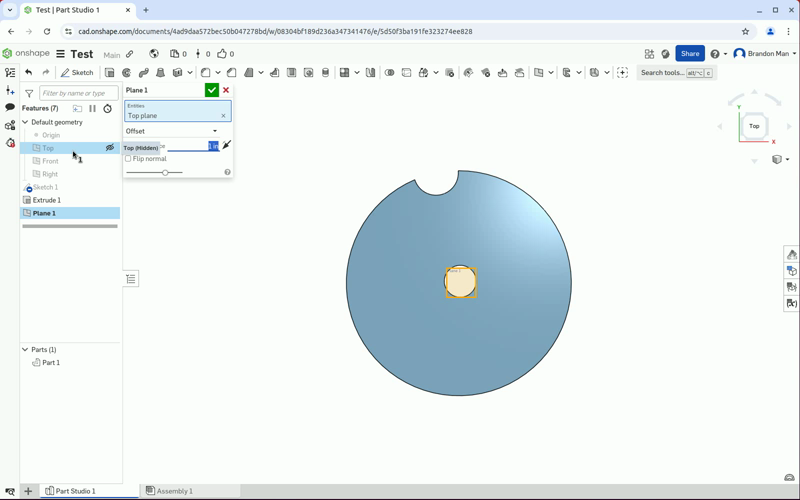
text(7.949)
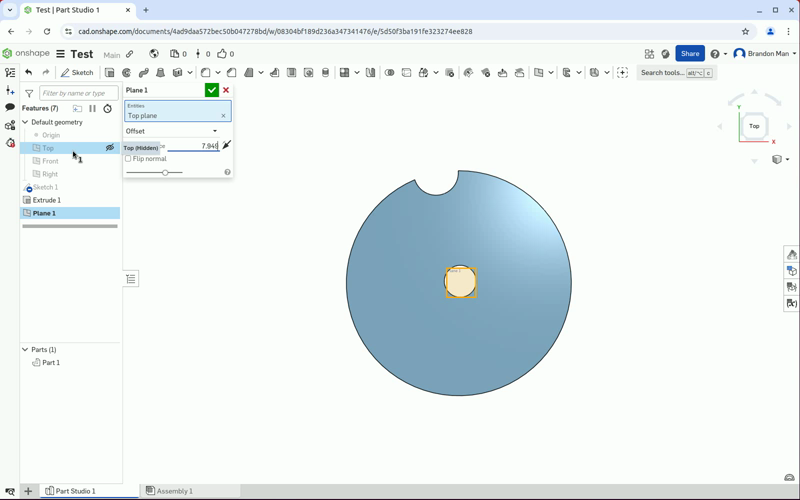
key(enter, 2)
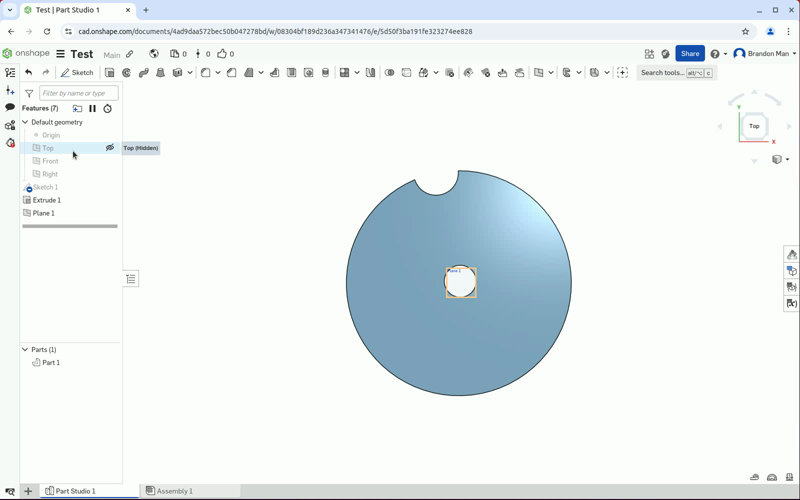
key(shift+s)
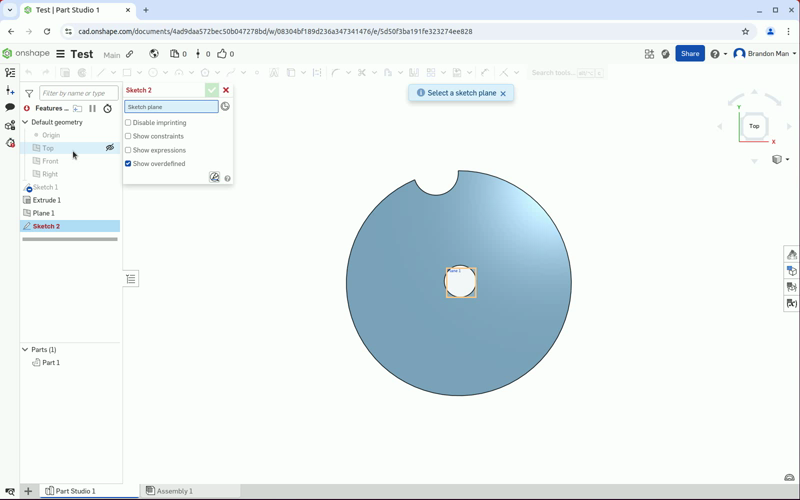
mouse_move(73, 215)
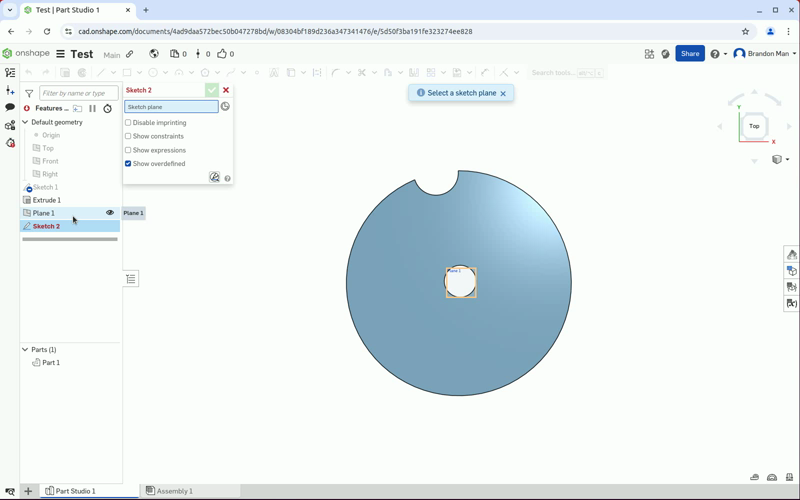
click(73, 215)
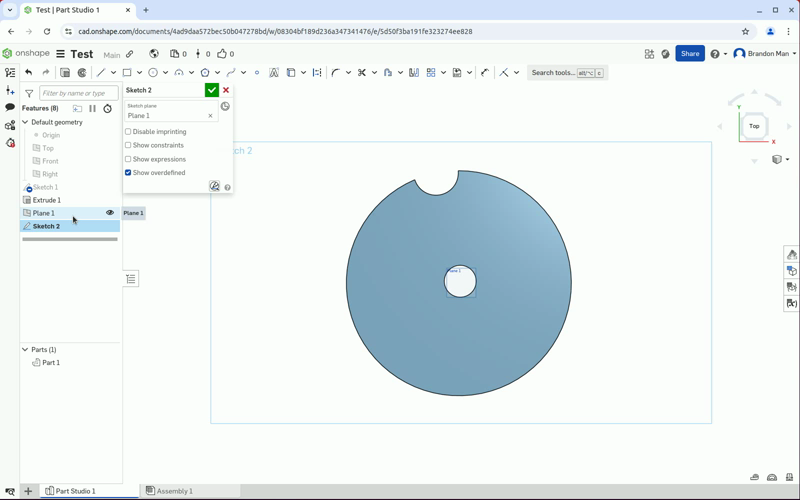
mouse_move(73, 352)
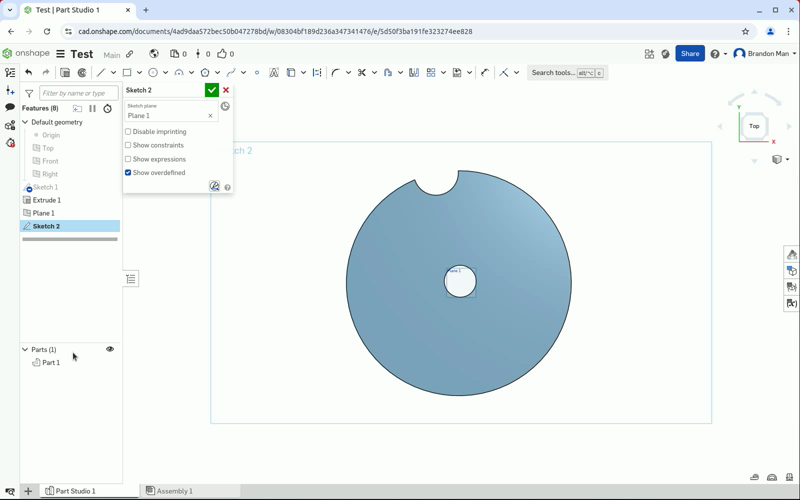
key(y)
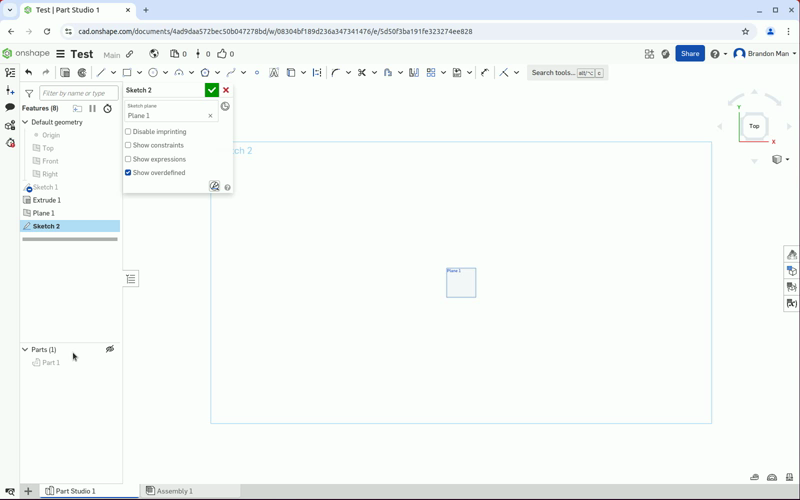
key(c)
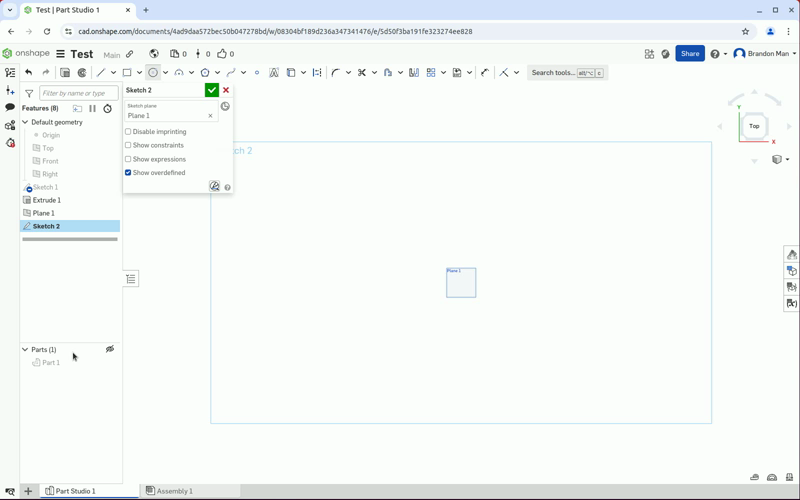
key_down(shift)
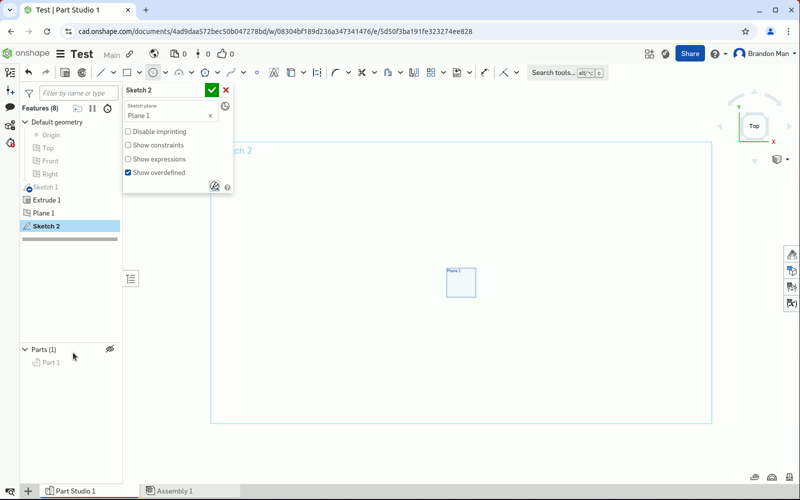
mouse_move(461, 282)
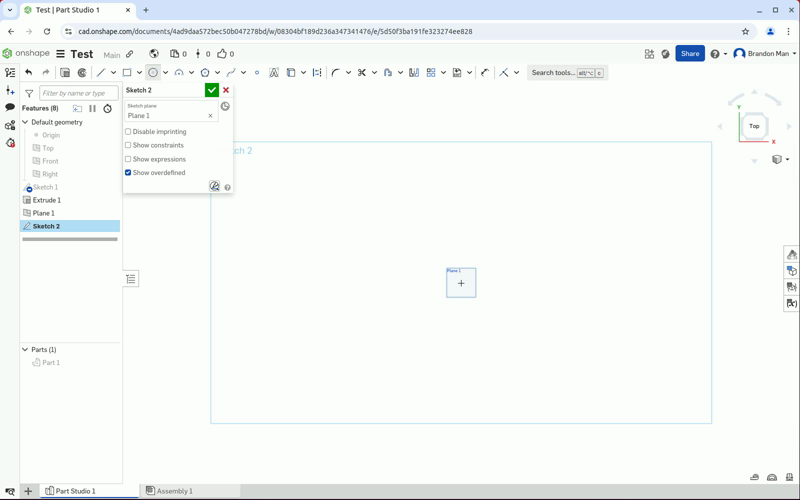
click(461, 282)
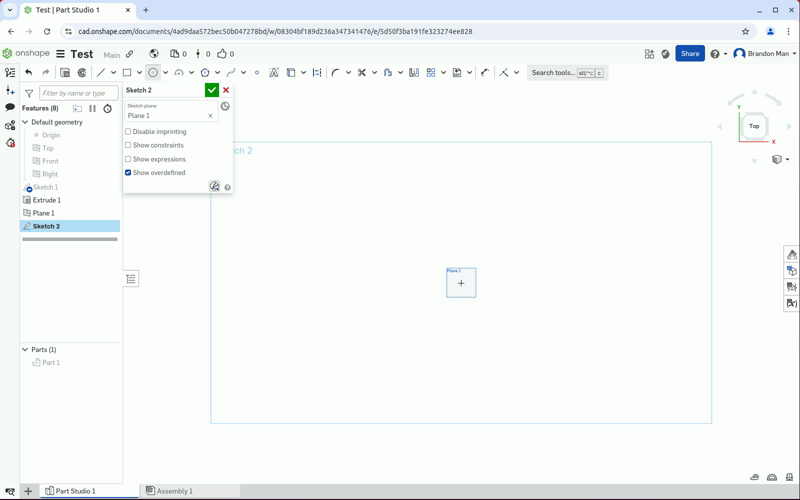
key_up(shift)
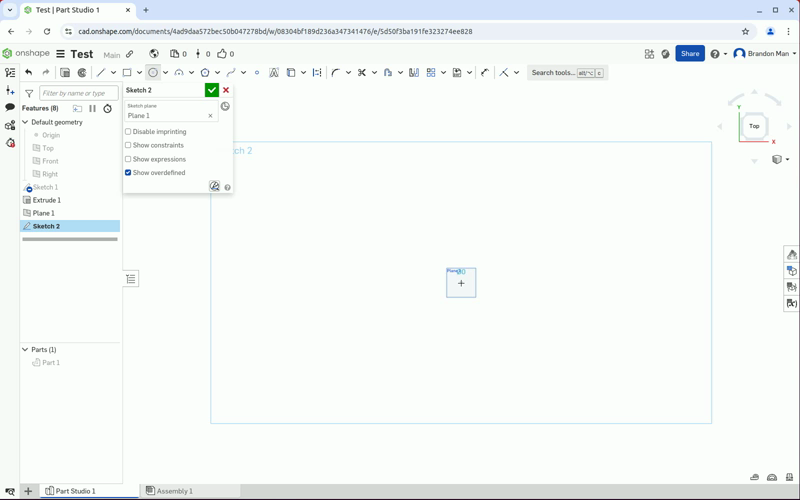
mouse_move(487, 282)
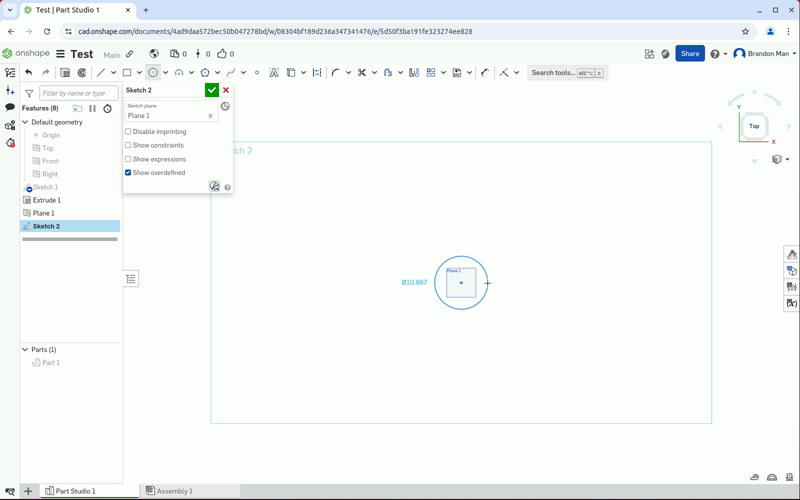
click(487, 282)
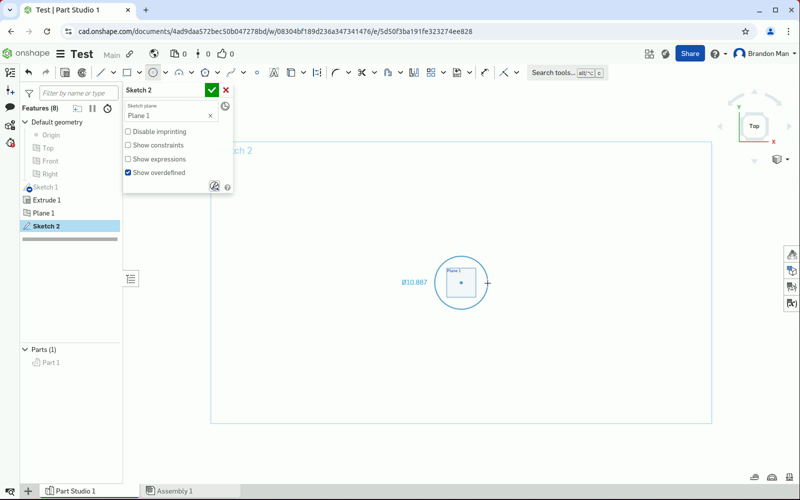
key(esc)
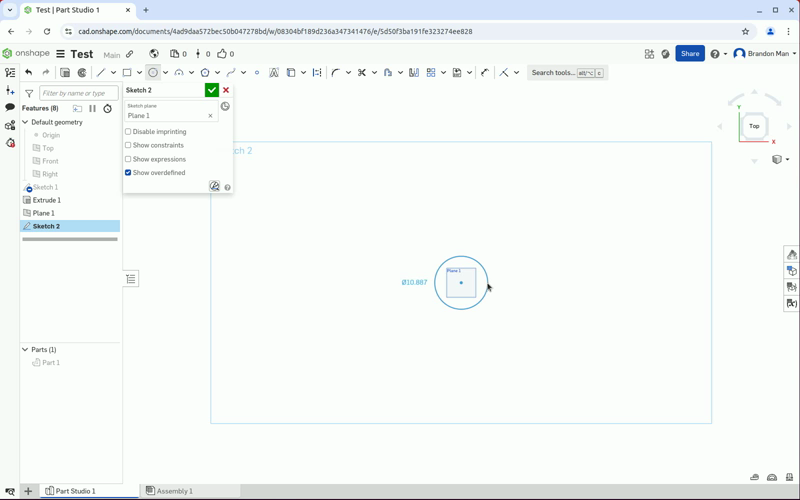
key(c)
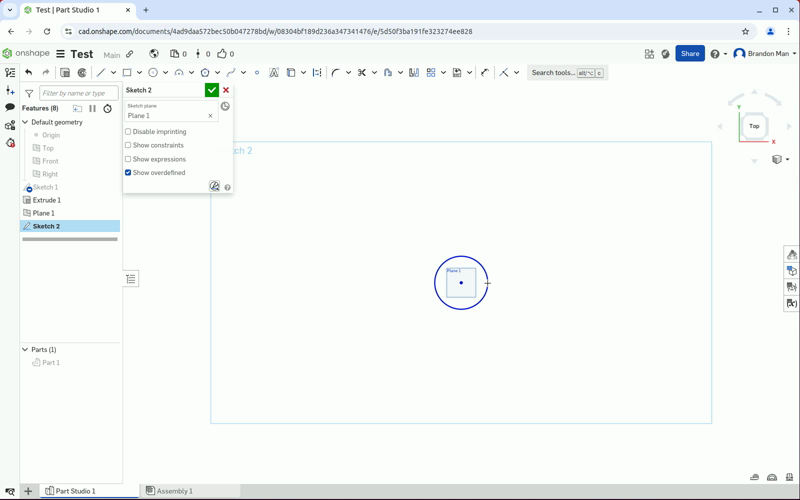
key_down(shift)
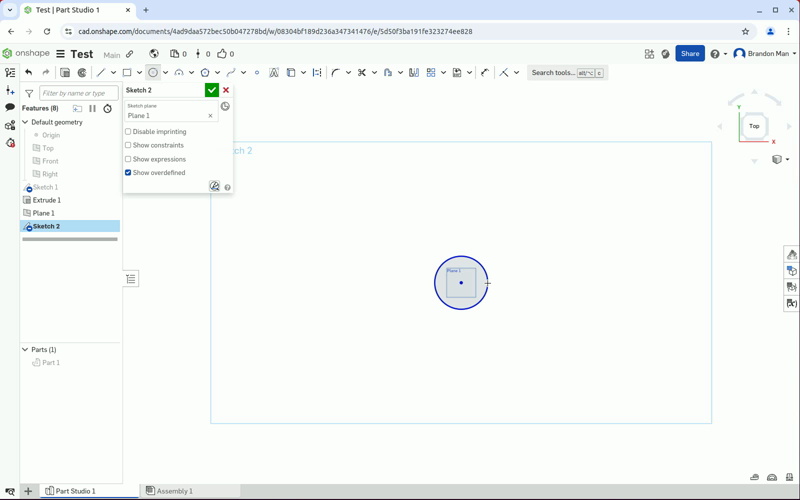
mouse_move(461, 282)
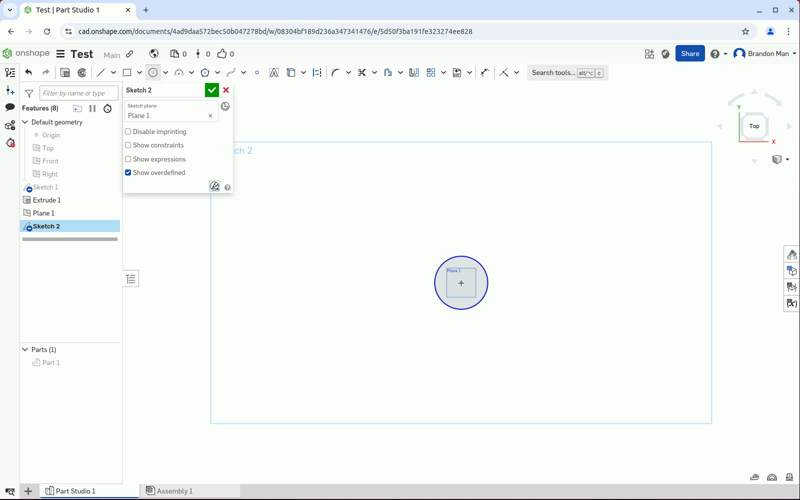
click(461, 282)
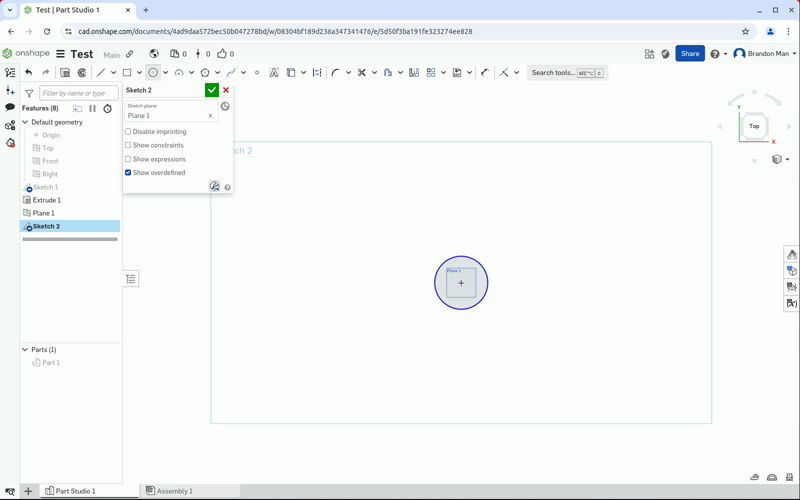
key_up(shift)
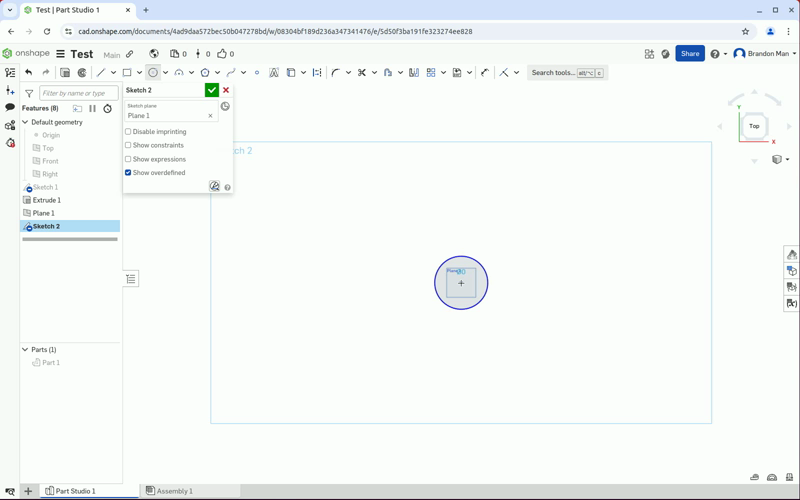
mouse_move(477, 282)
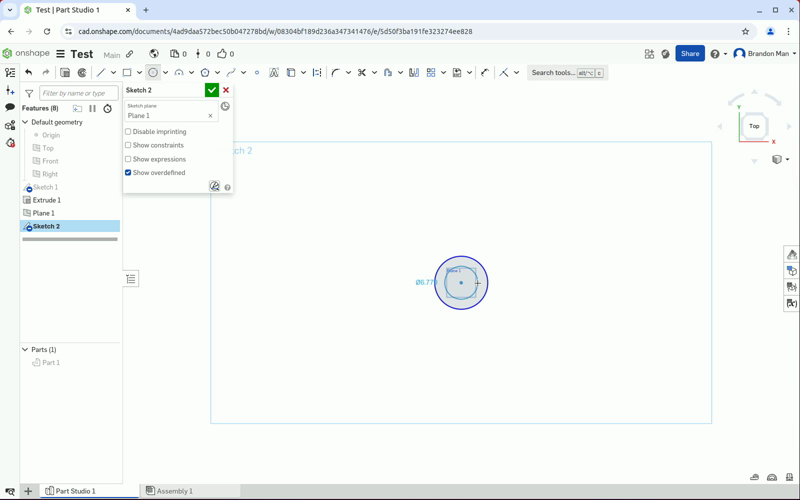
click(477, 282)
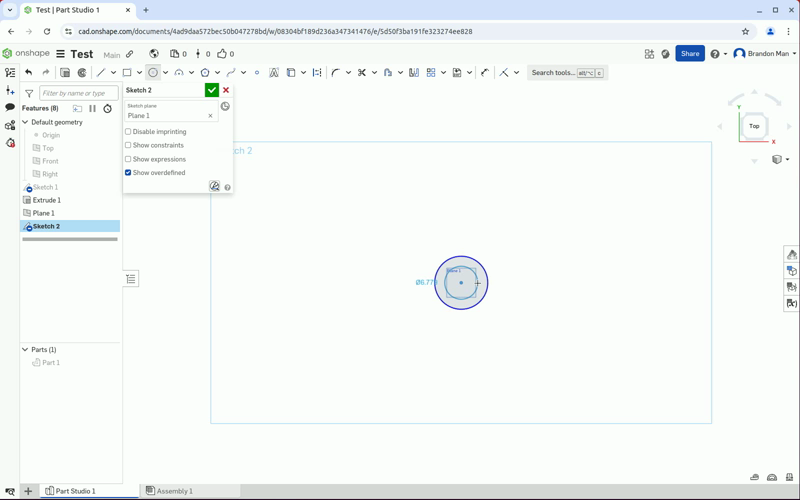
key(esc)
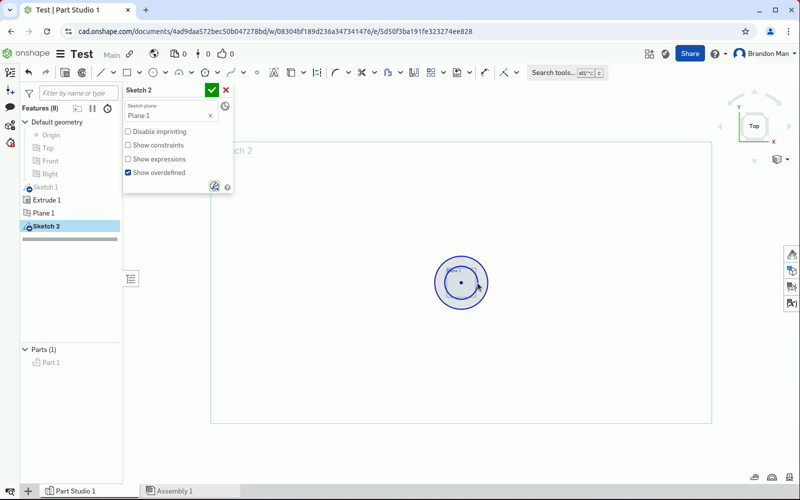
mouse_move(478, 266)
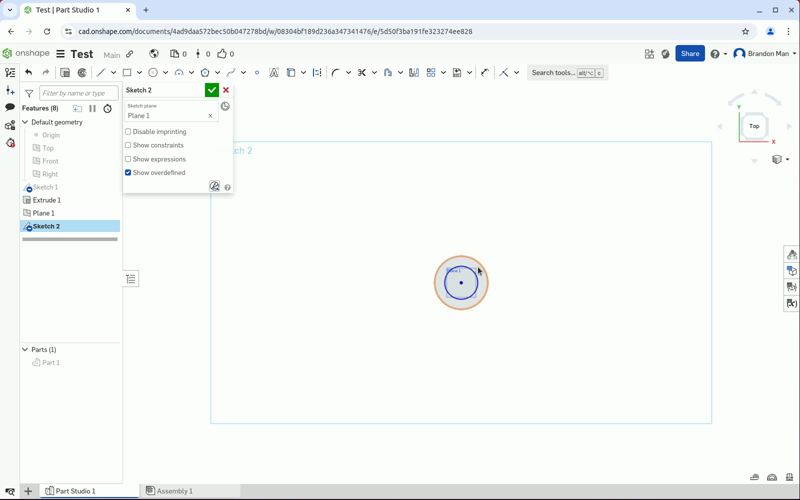
scroll(6)
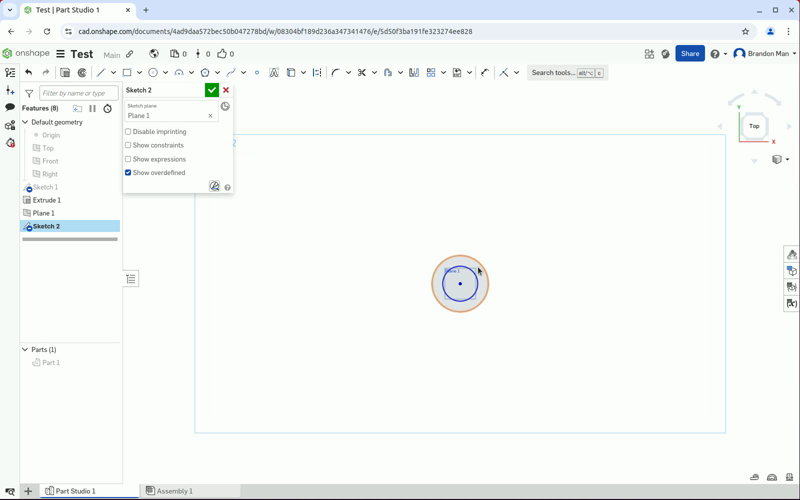
scroll(6)
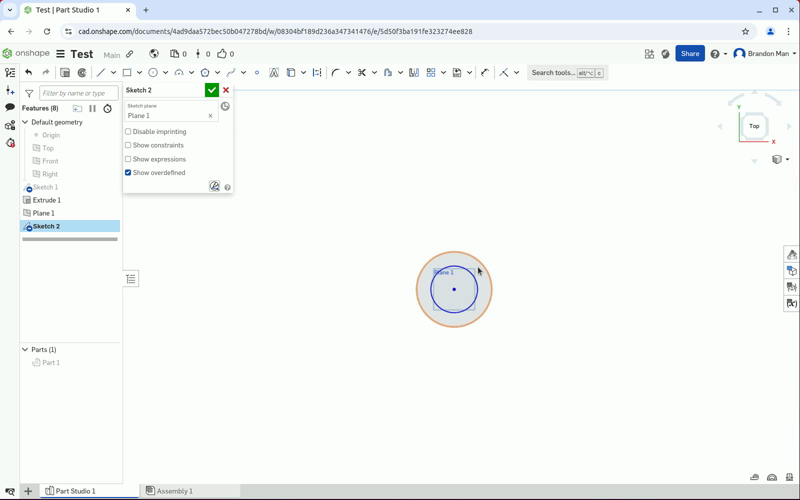
scroll(6)
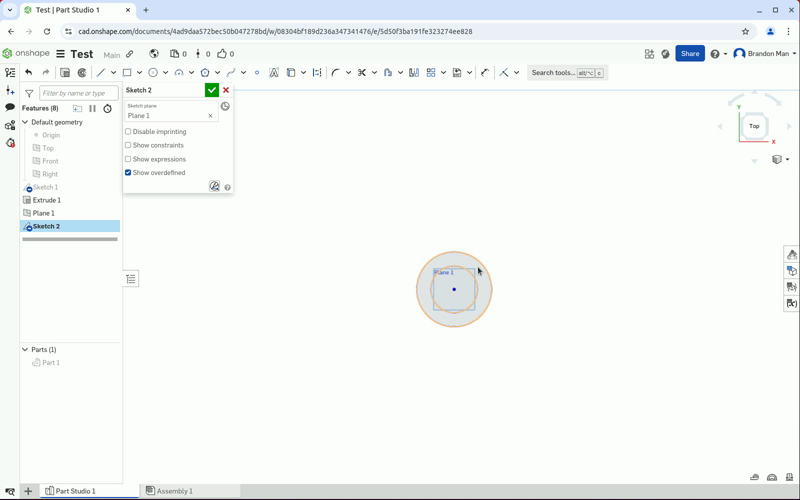
scroll(6)
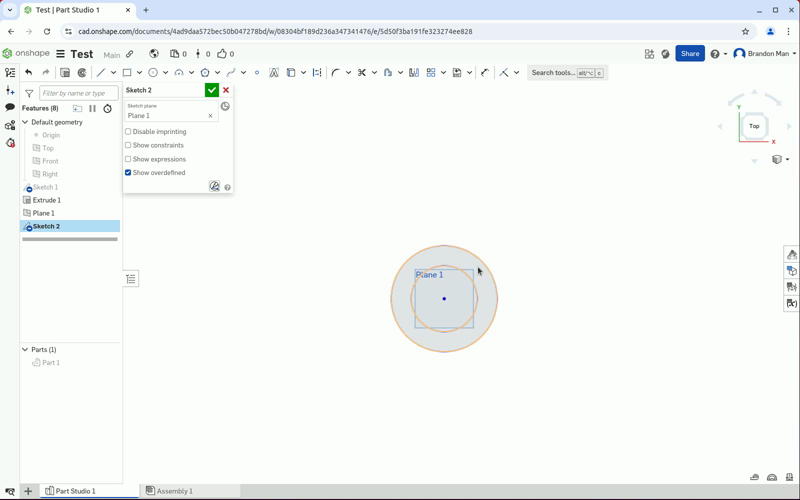
scroll(6)
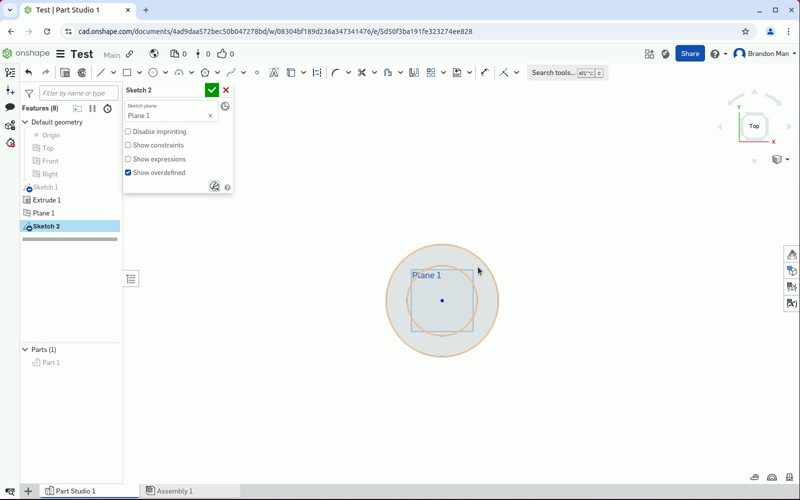
scroll(6)
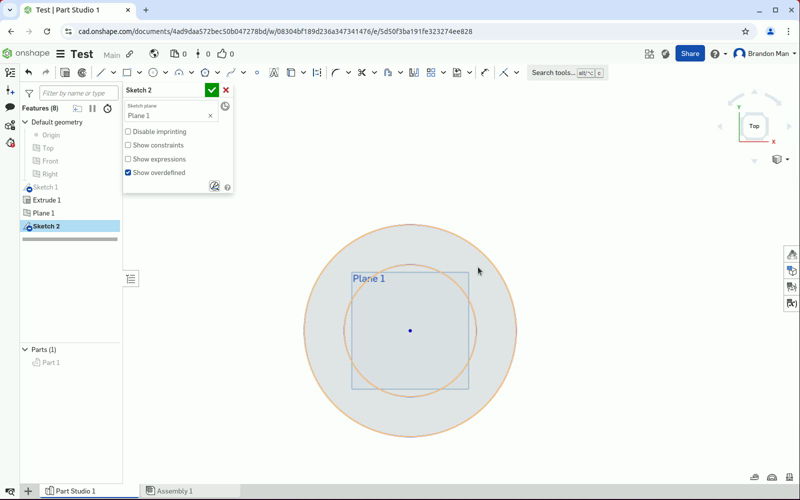
scroll(6)
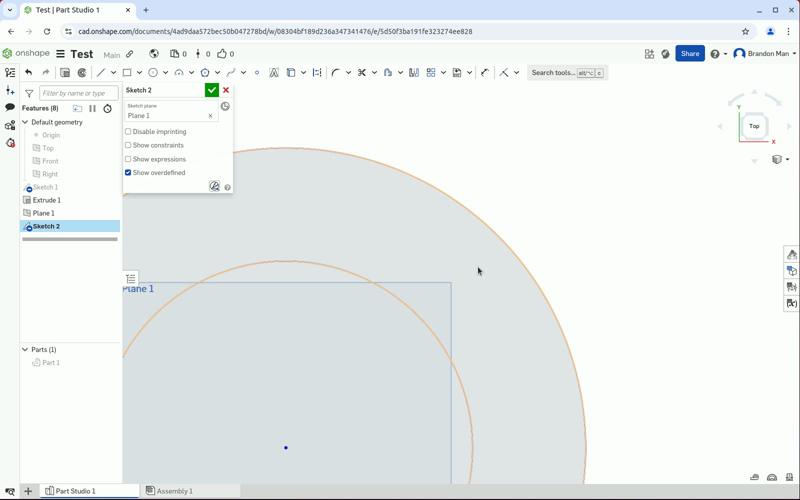
click(478, 266)
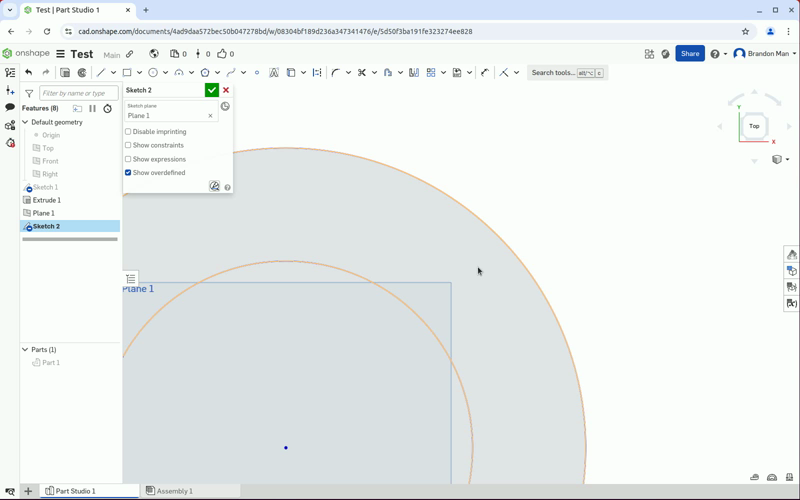
scroll(-6)
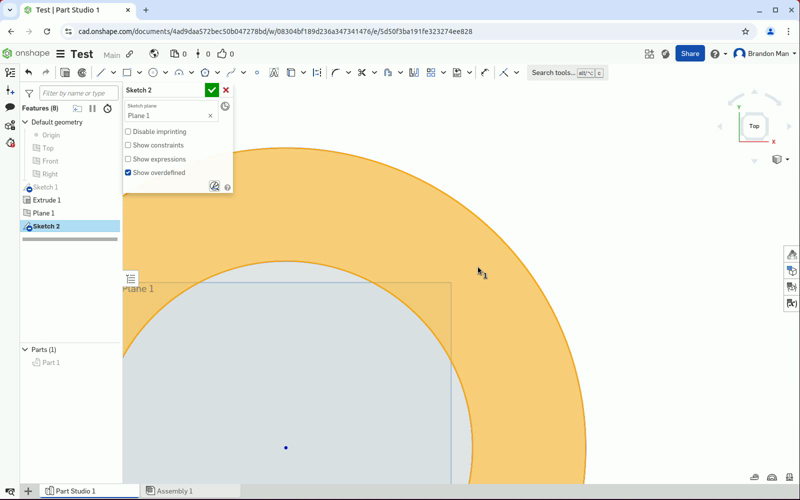
scroll(-6)
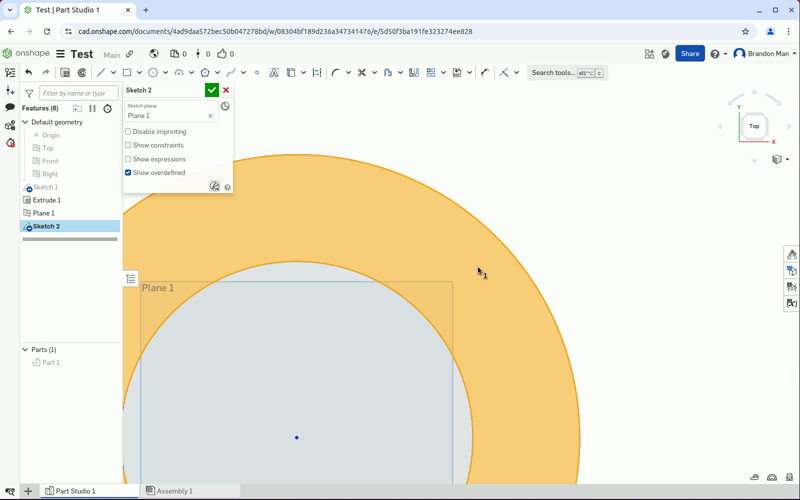
scroll(-6)
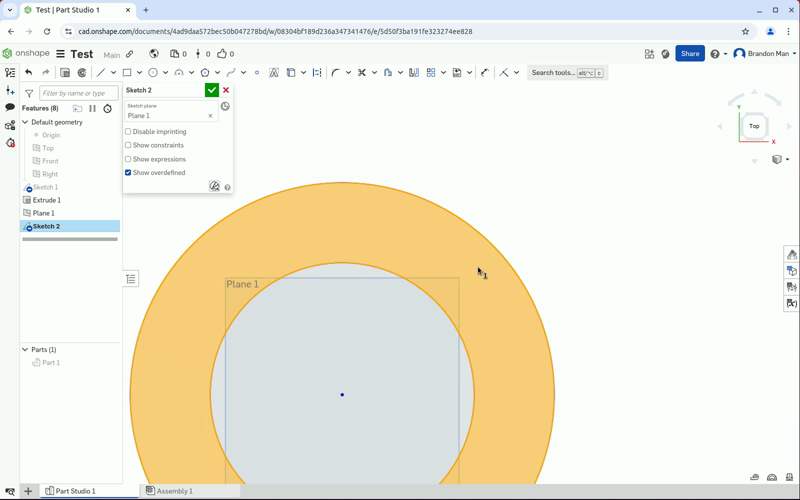
scroll(-6)
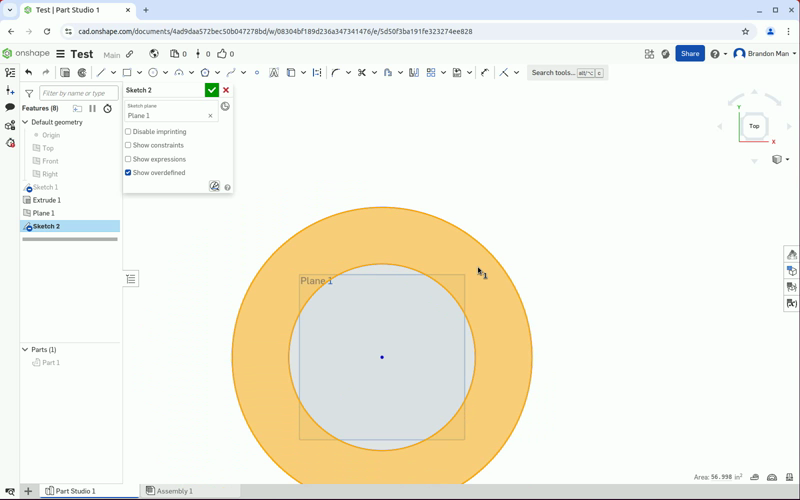
scroll(-6)
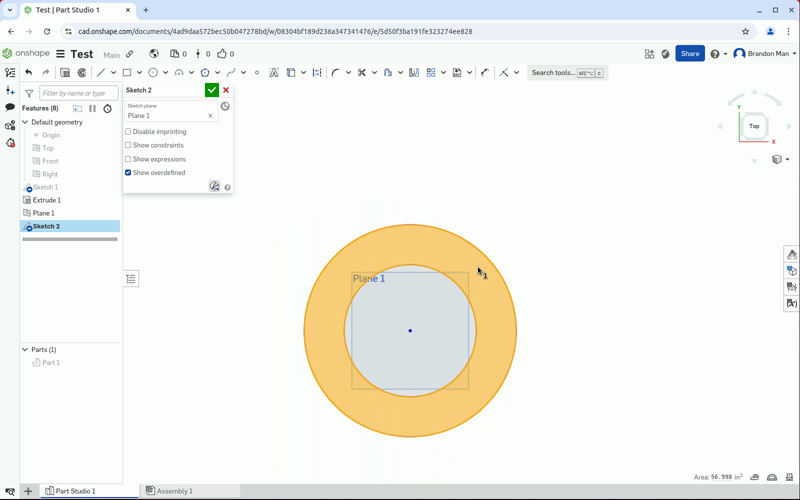
scroll(-6)
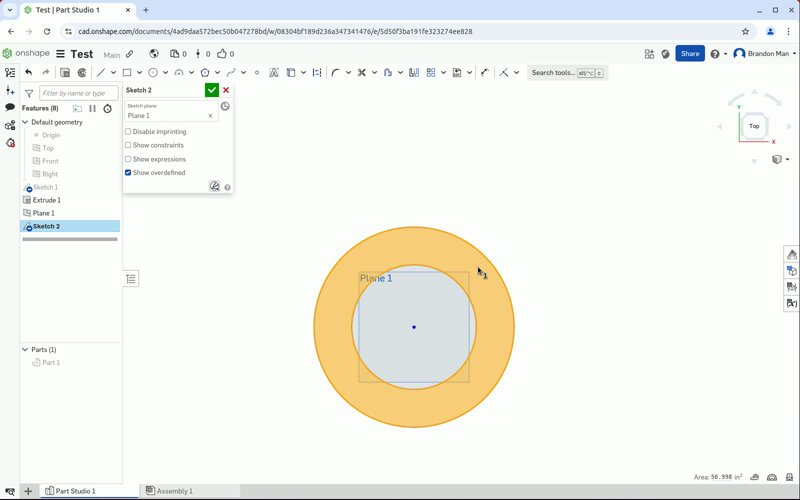
scroll(-6)
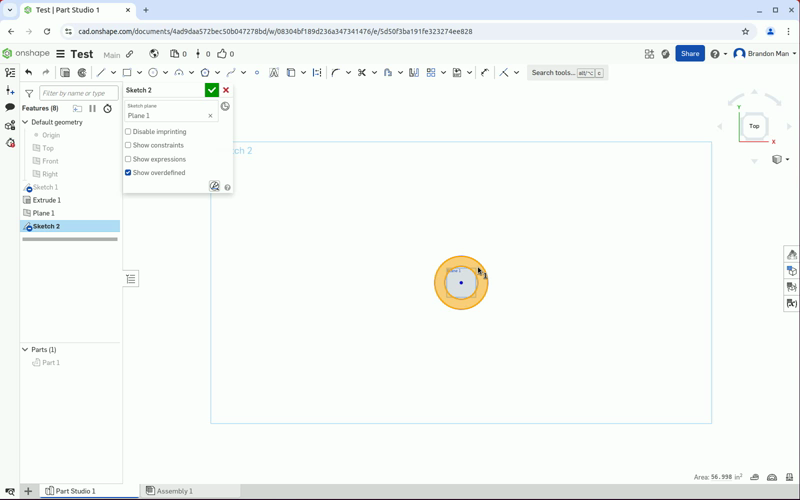
mouse_move(73, 352)
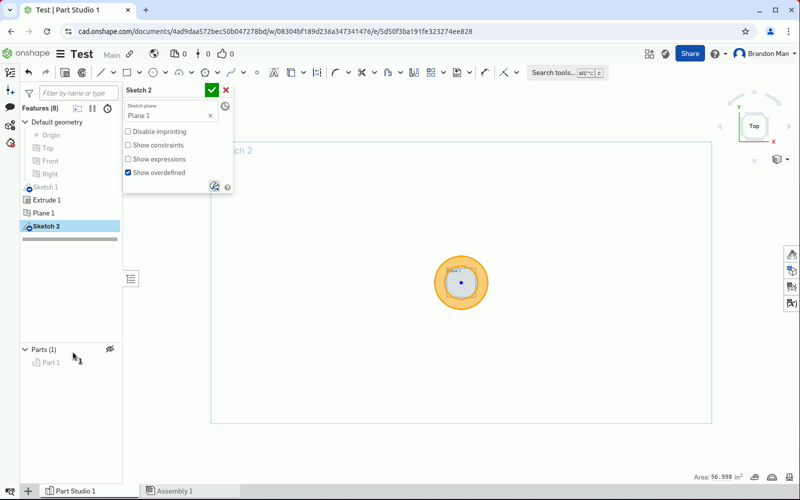
key(shift+y)
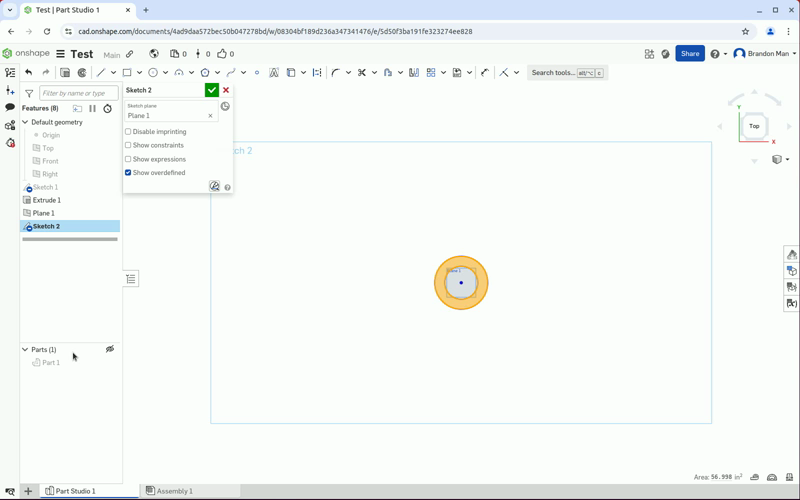
key(shift+e)
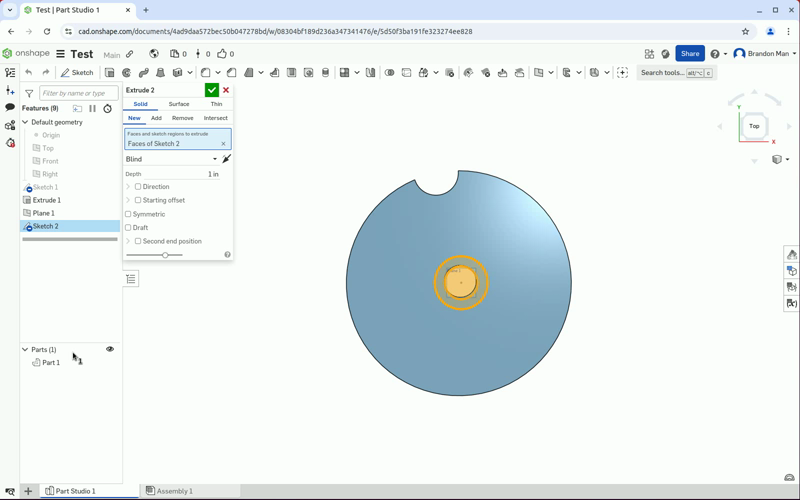
mouse_move(143, 106)
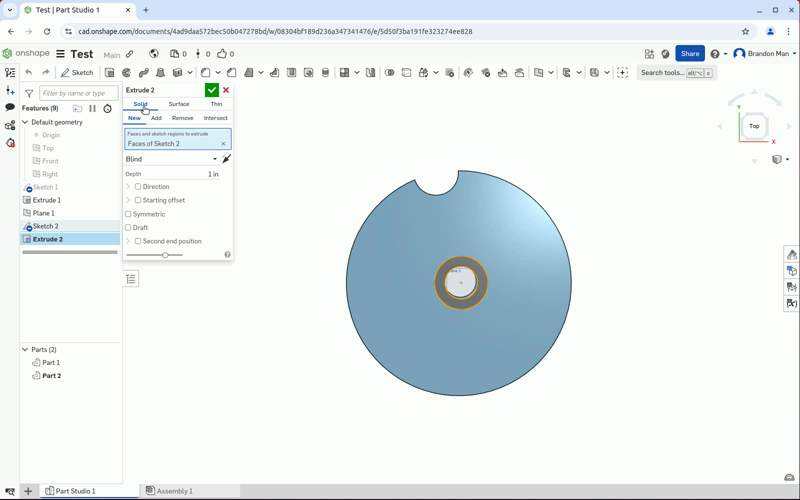
click(143, 106)
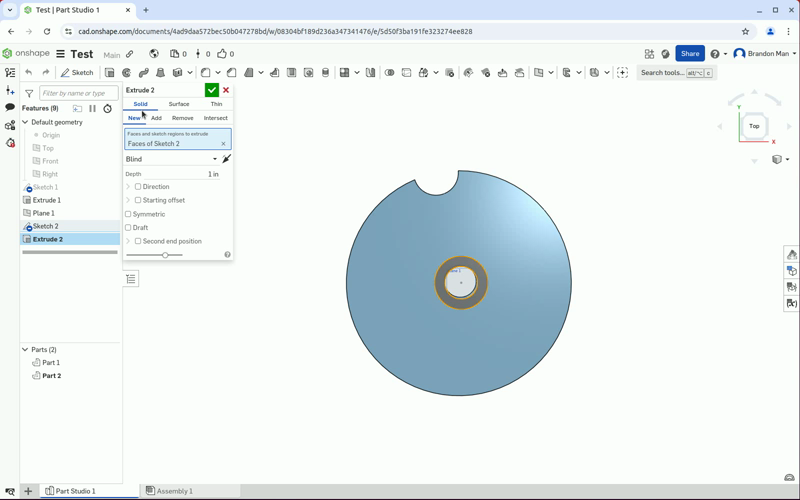
mouse_move(137, 120)
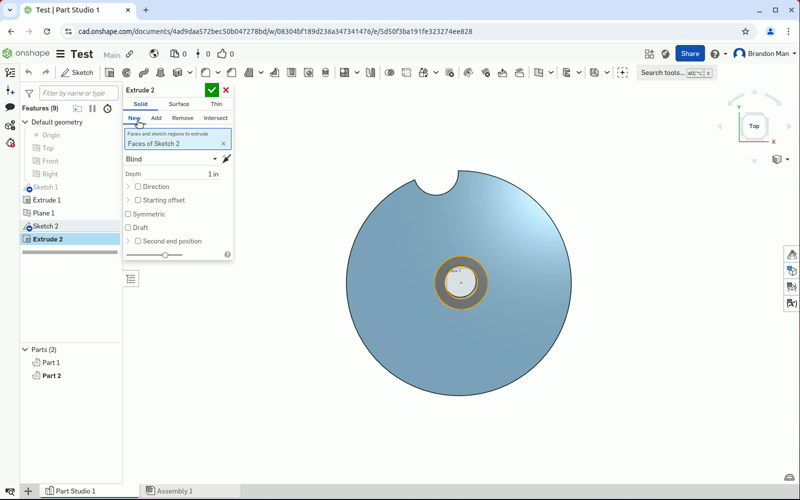
click(137, 120)
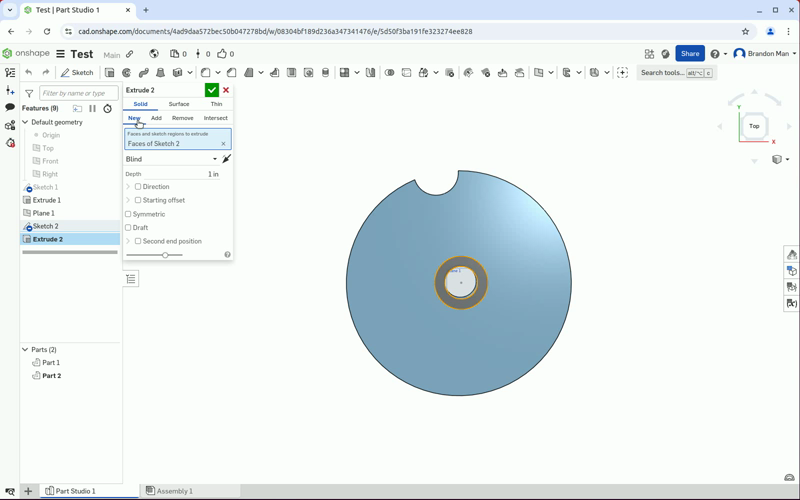
key(tab, 4)
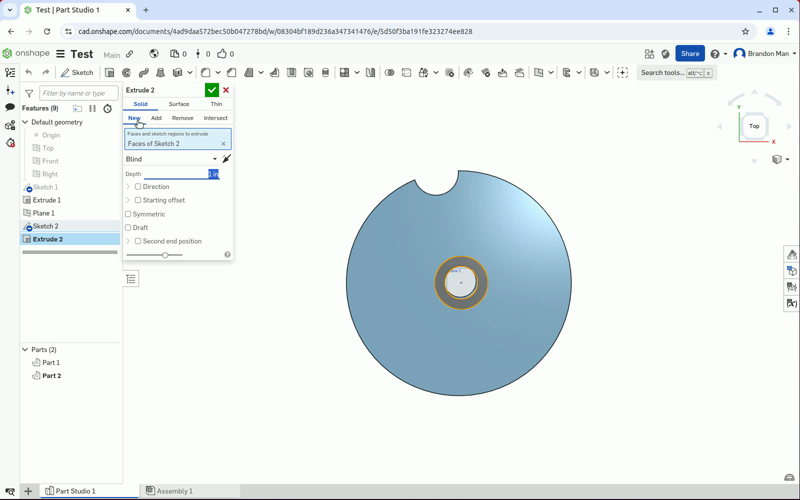
text(13.239)
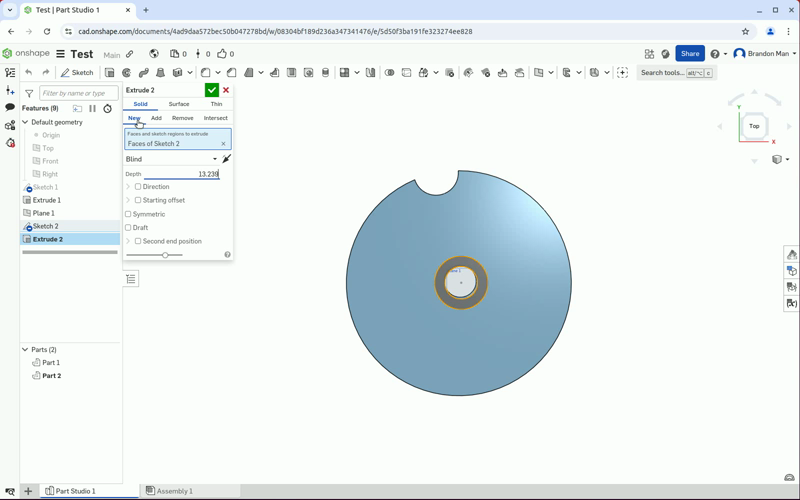
key(enter)
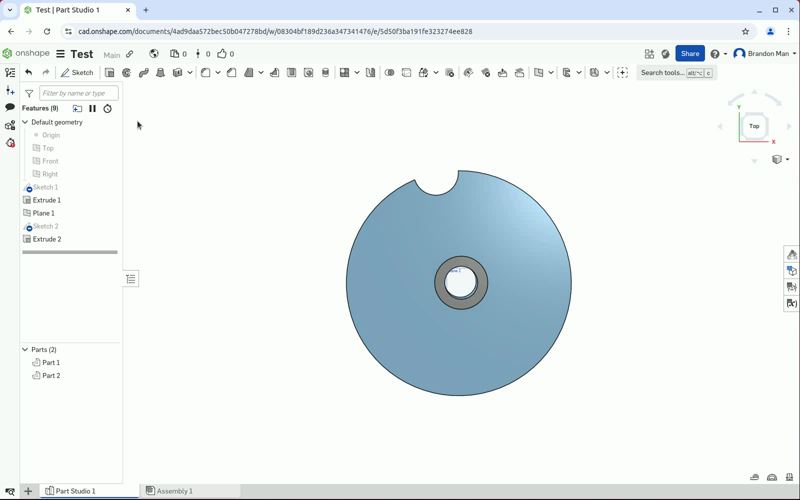
key(shift+h)
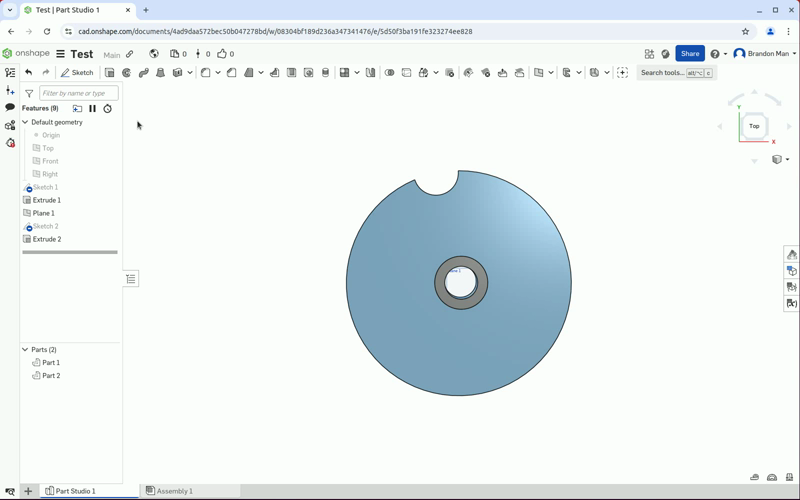
key(shift+h)
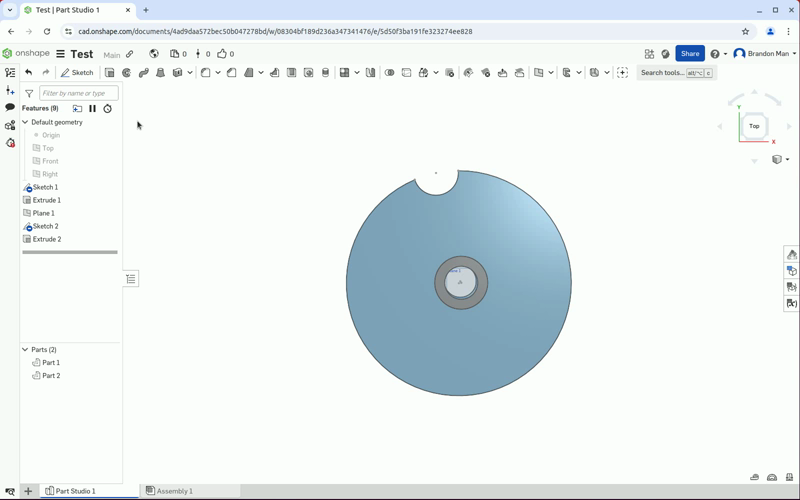
key(shift+7)
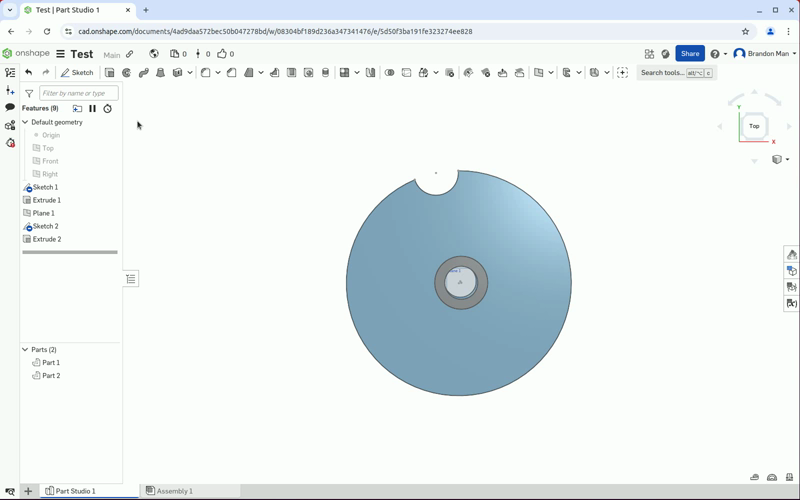
key(up, 3)
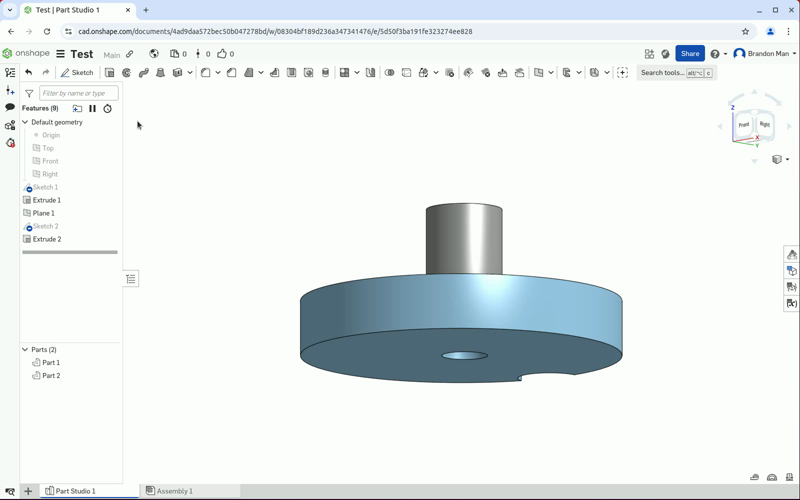
key(left, 3)
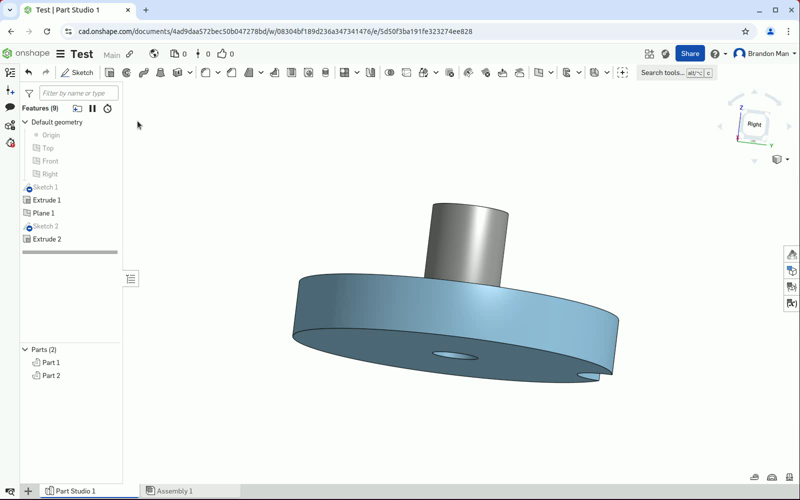
key(right, 3)
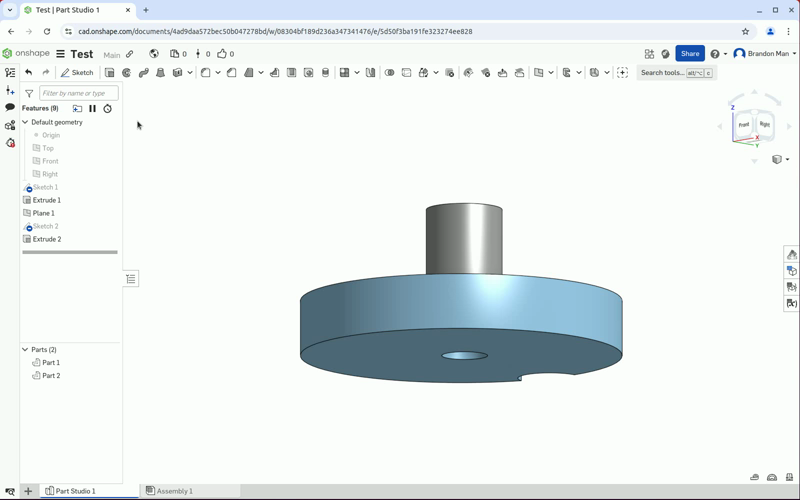
key(down, 3)
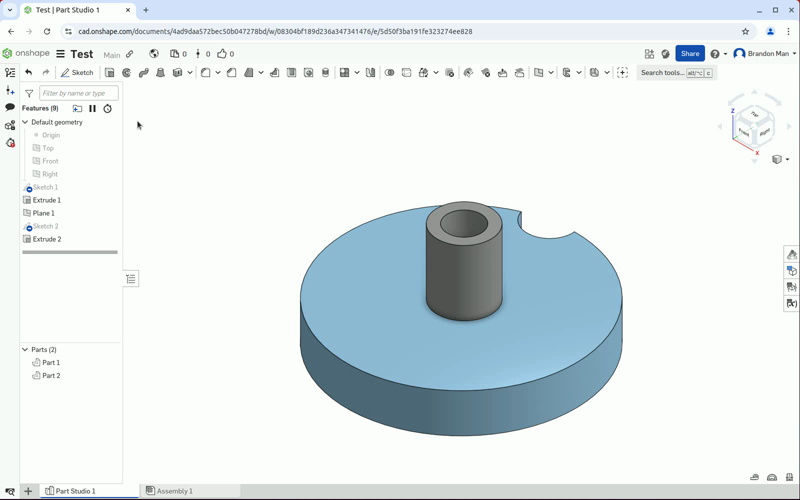
mouse_move(73, 189)
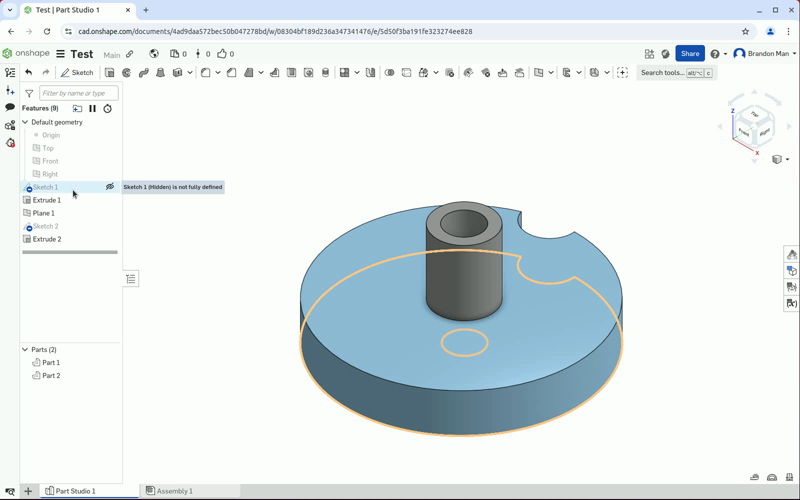
click(73, 189)